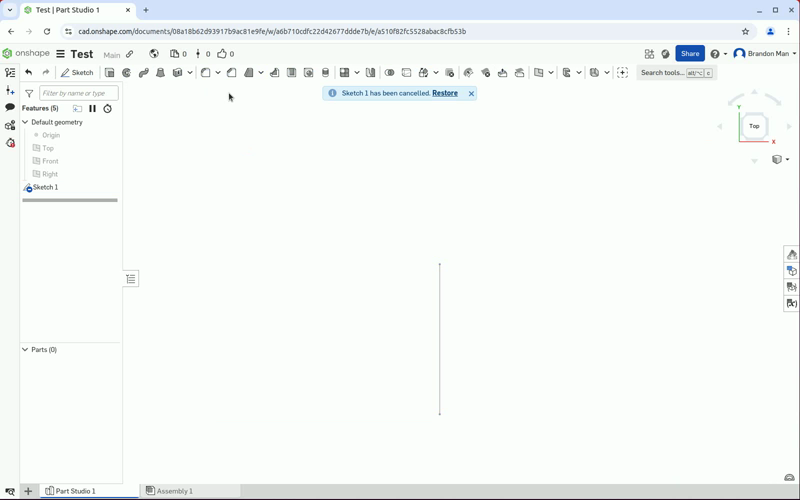
key(shift+h)
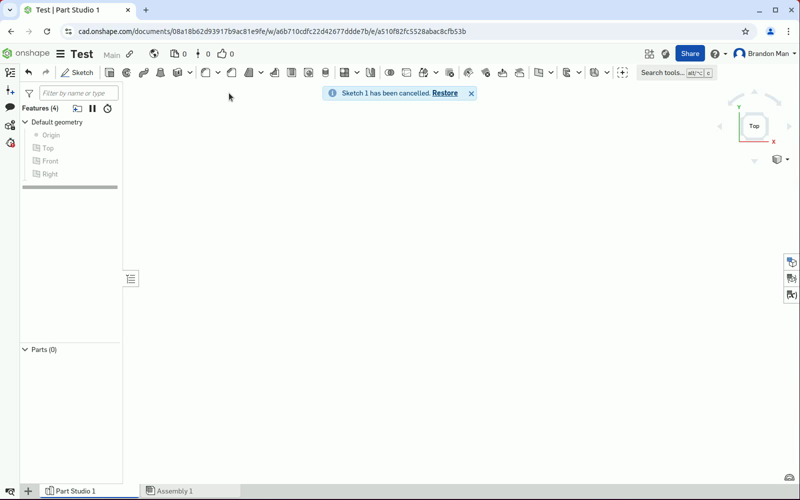
mouse_move(73, 352)
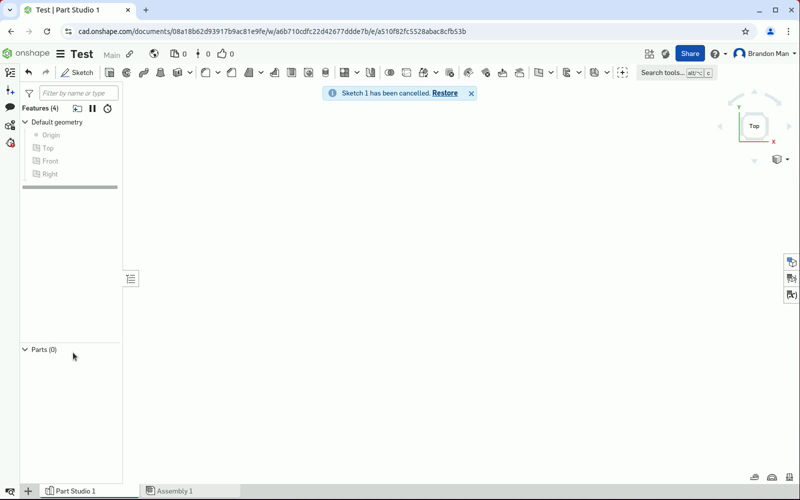
key(y)
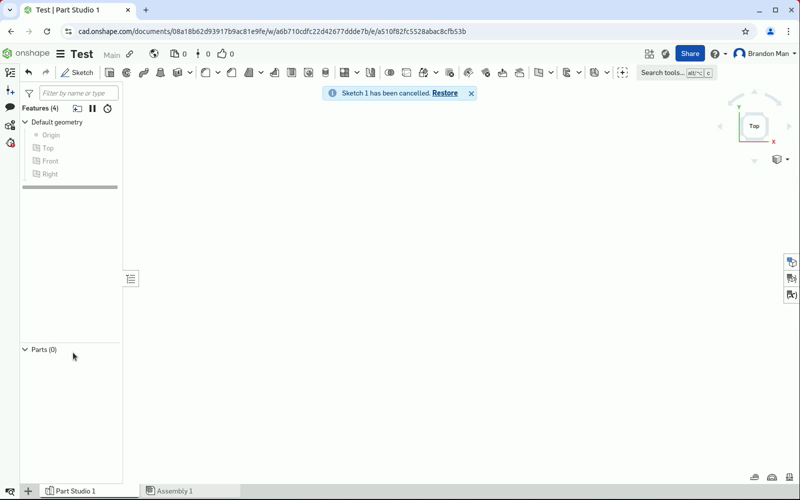
key(shift+p)
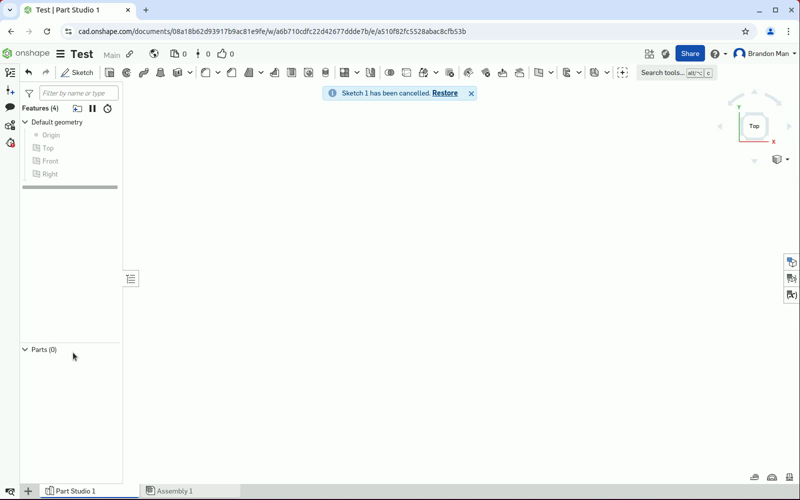
key(space)
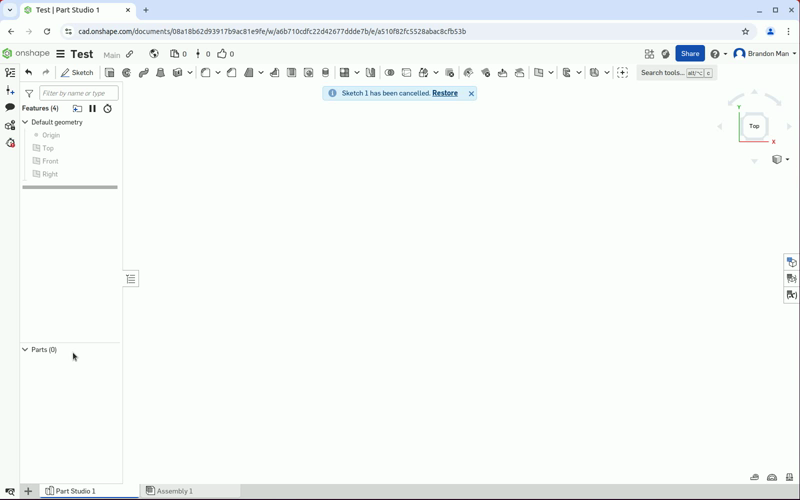
key_down(shift)
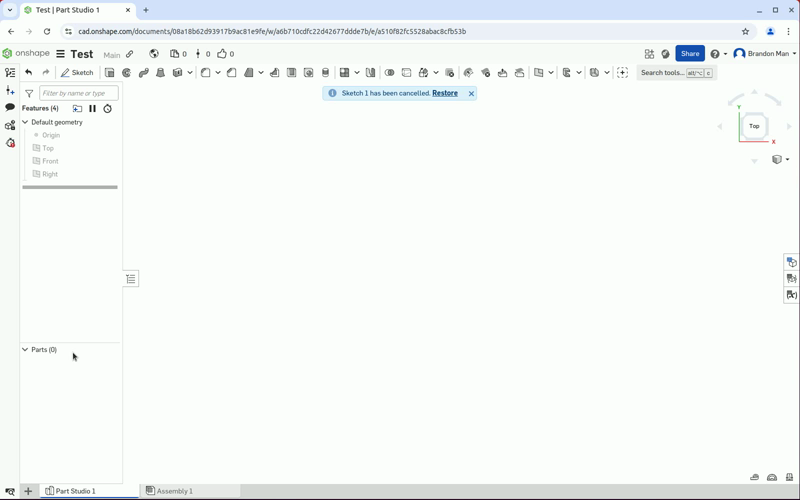
key(up)
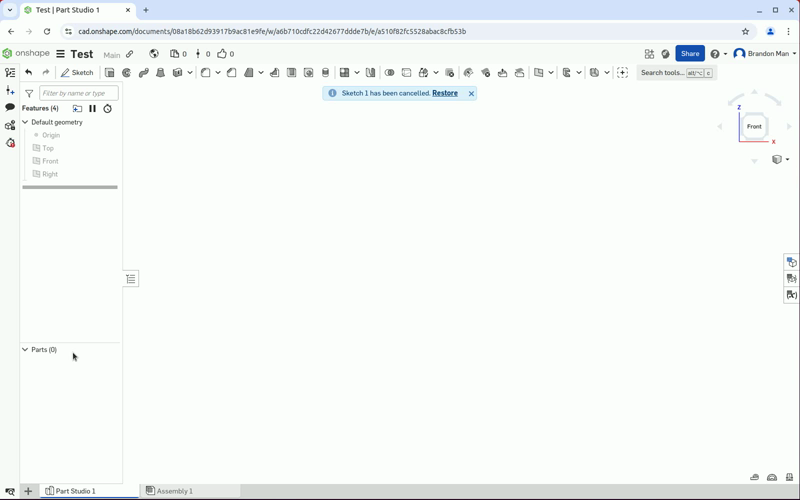
key_up(shift)
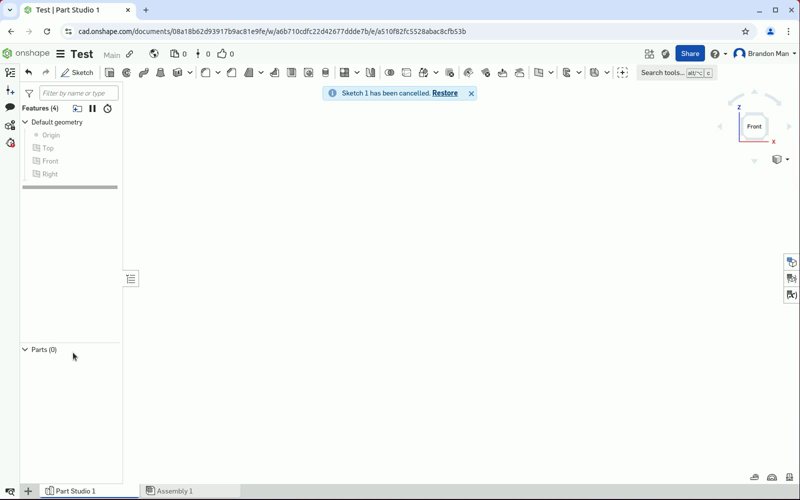
key(space)
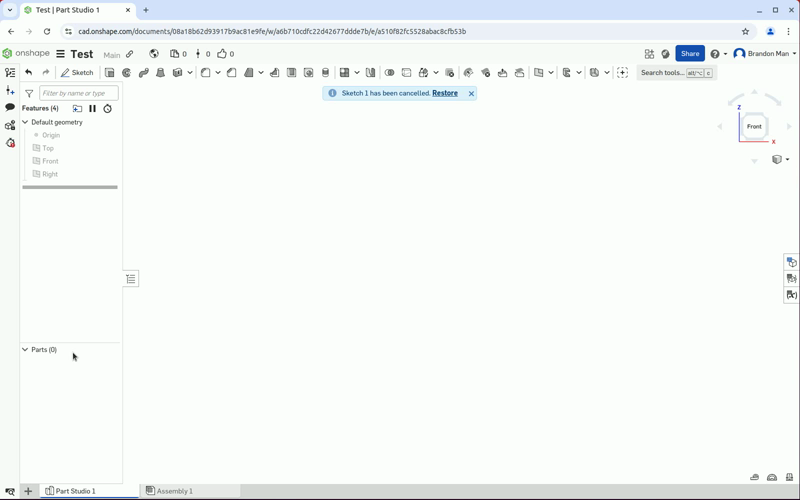
key_down(shift)
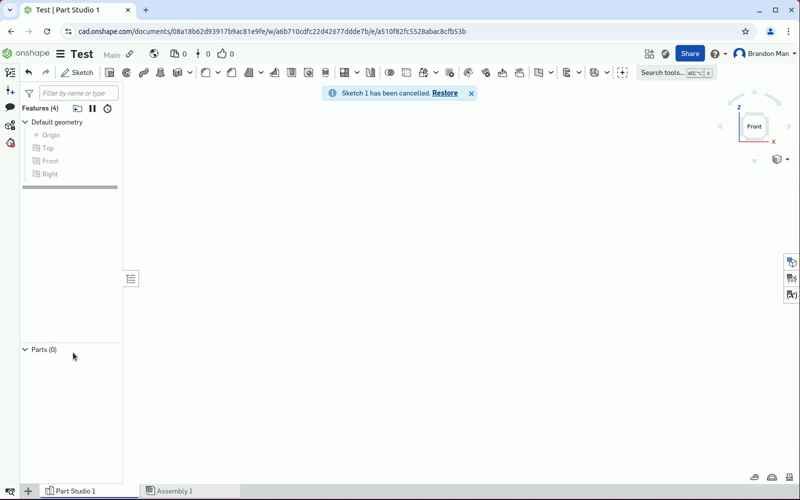
key(left)
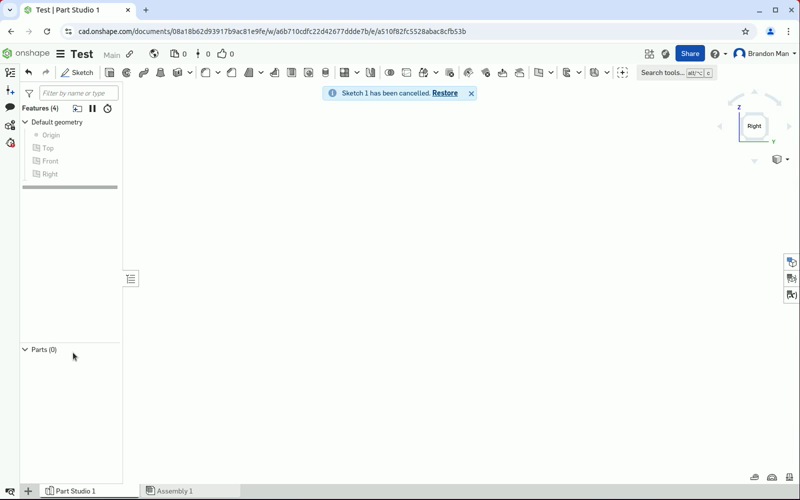
key_up(shift)
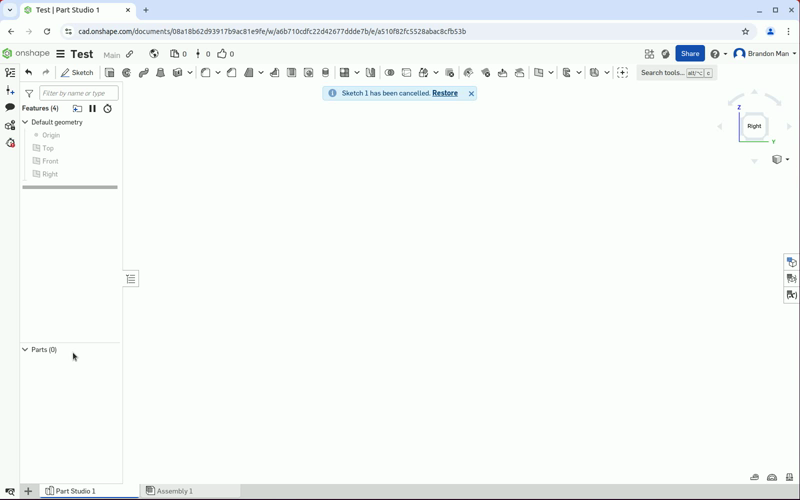
mouse_move(73, 352)
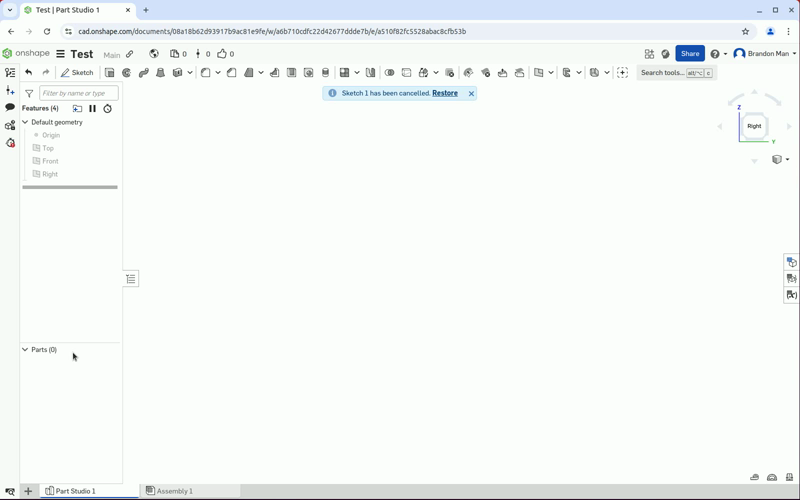
key(shift+y)
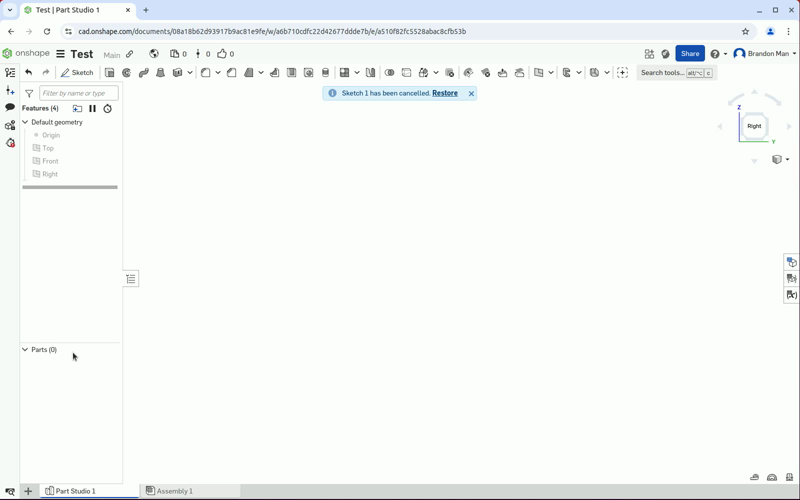
key(shift+s)
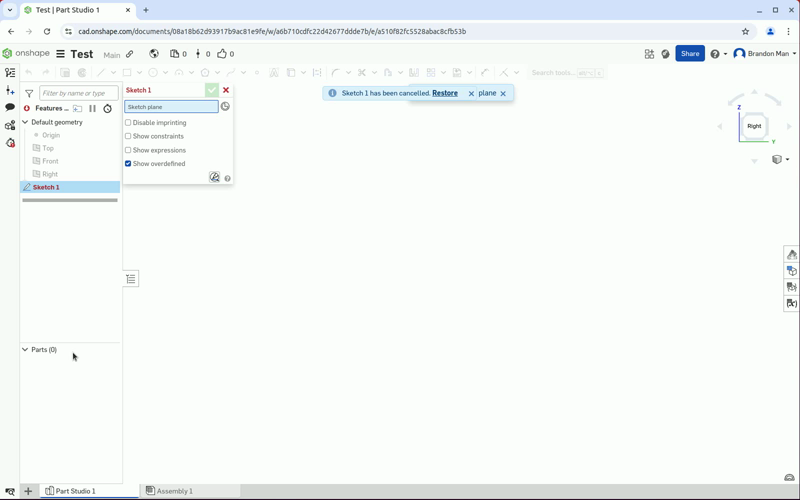
mouse_move(73, 176)
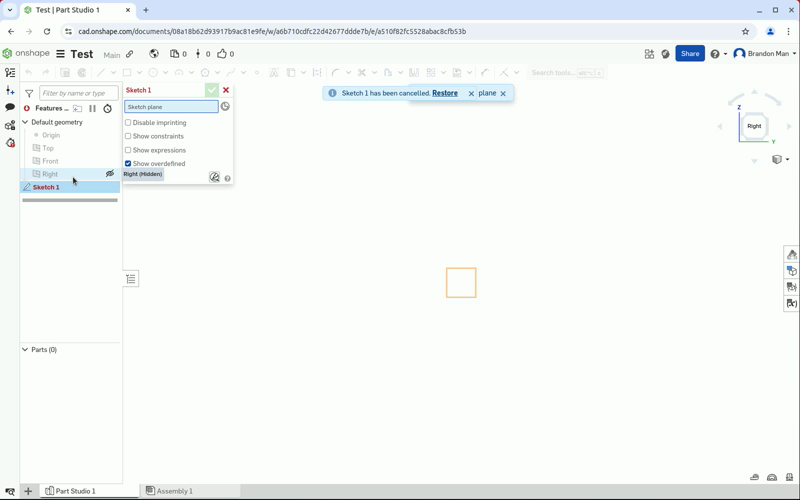
click(73, 176)
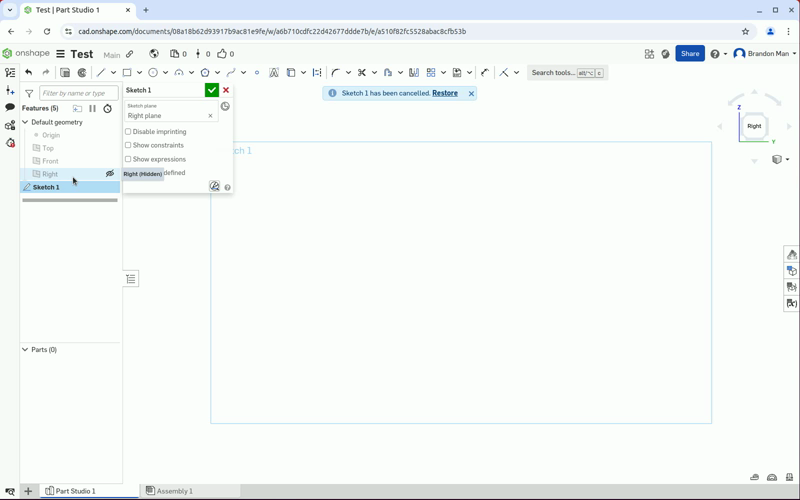
mouse_move(73, 352)
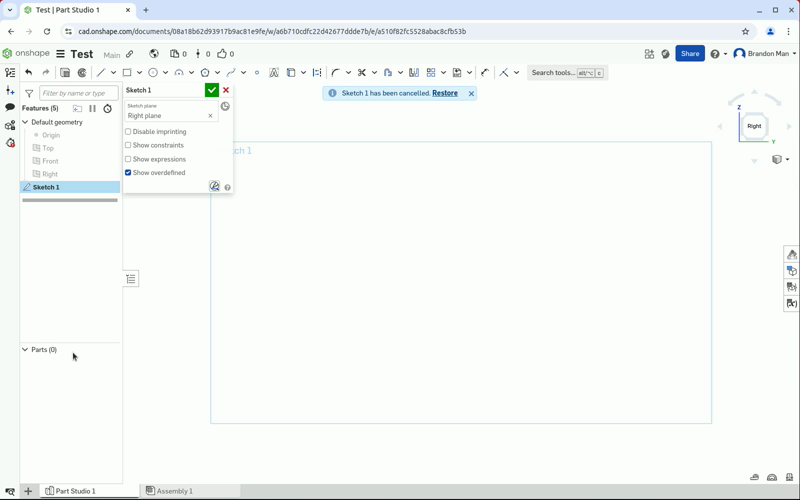
key(y)
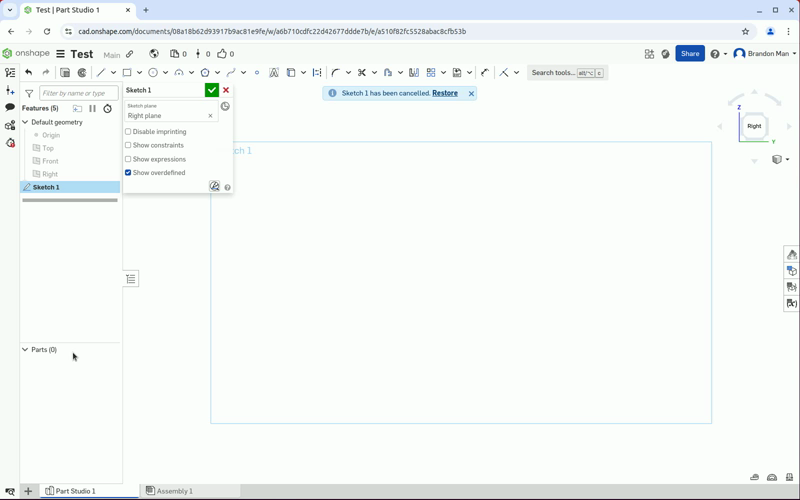
key(a)
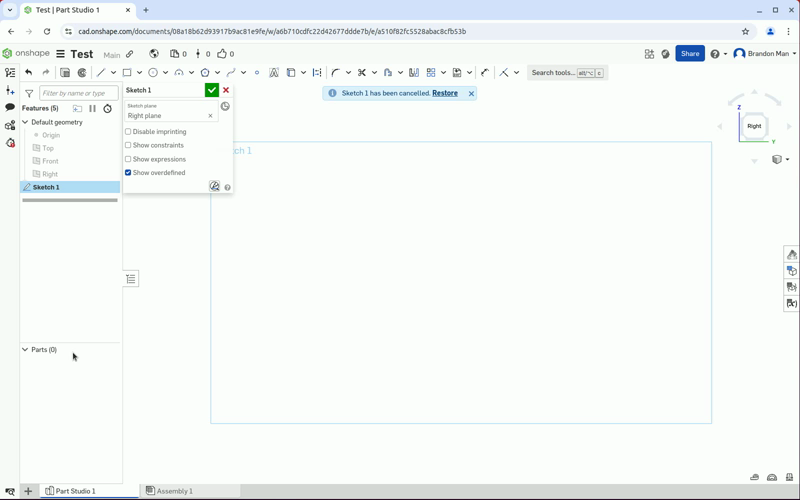
key_down(shift)
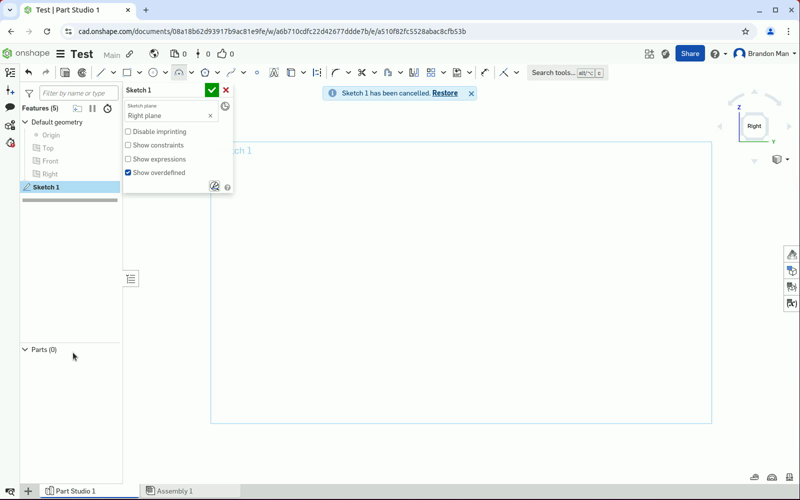
mouse_move(397, 339)
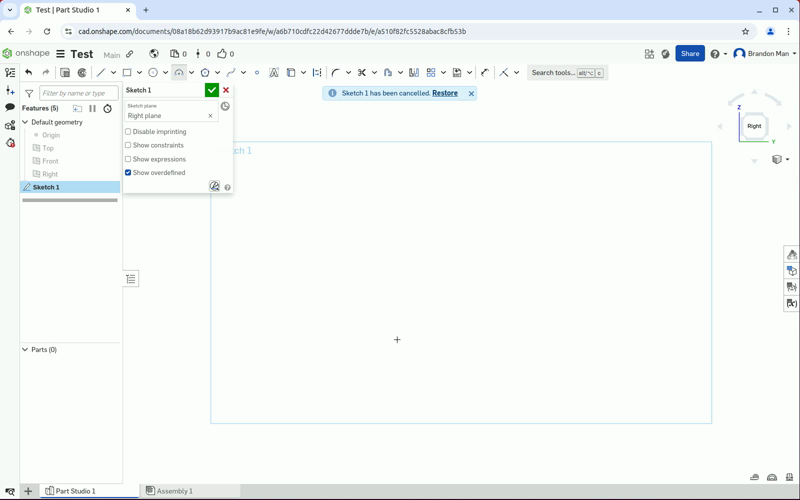
click(397, 339)
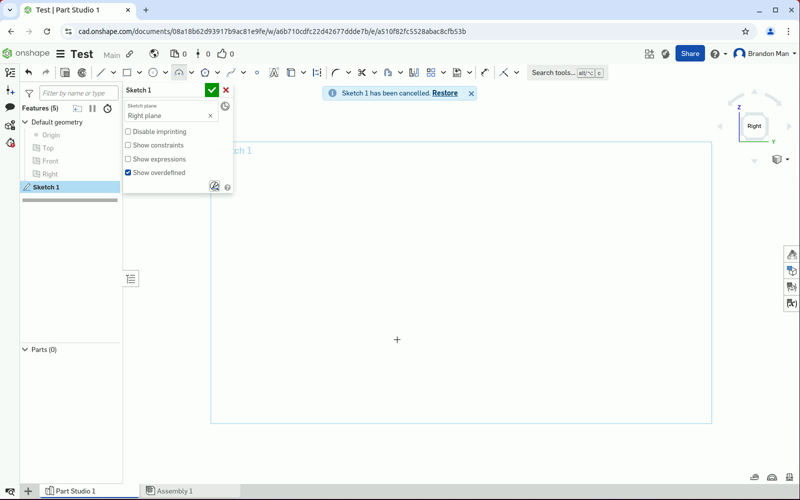
key_up(shift)
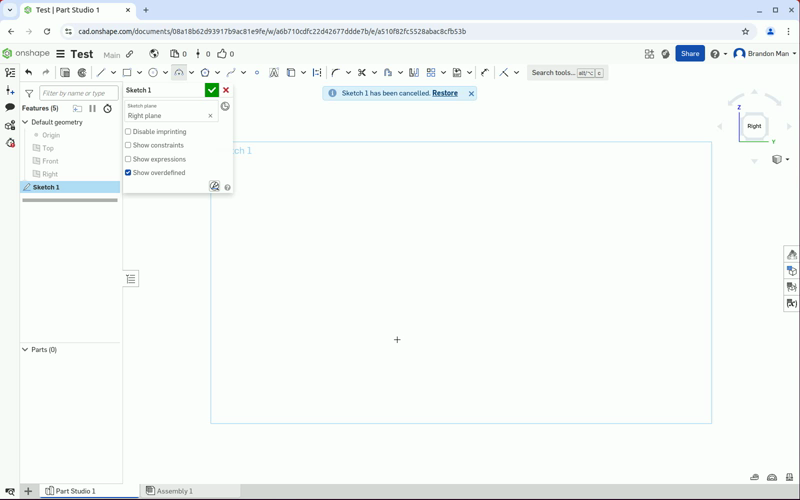
key_down(shift)
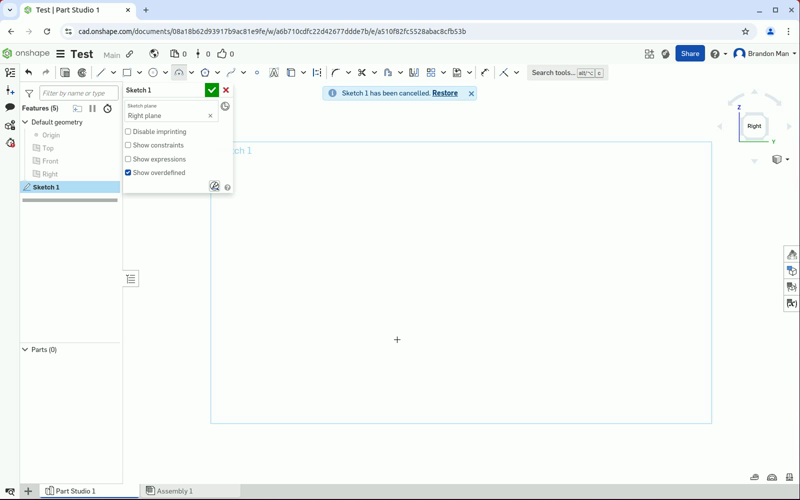
mouse_move(461, 367)
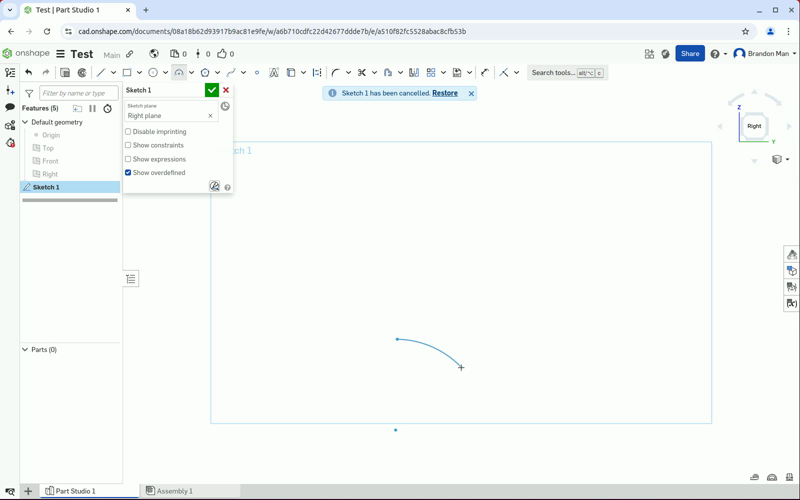
click(461, 367)
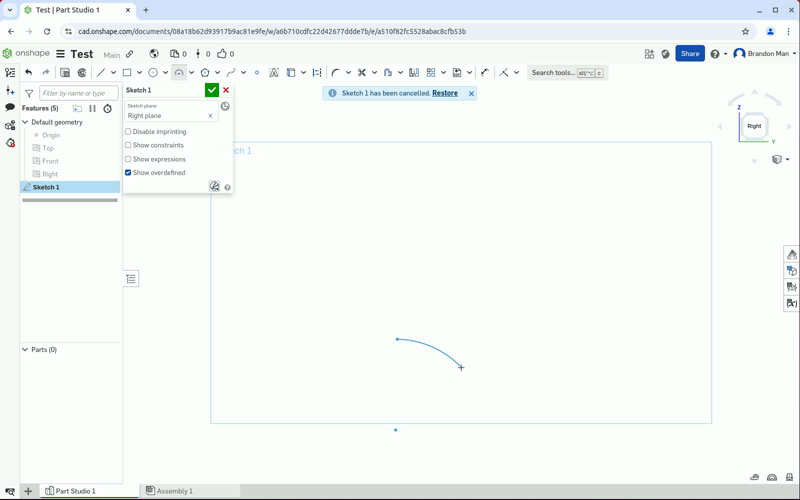
mouse_move(426, 360)
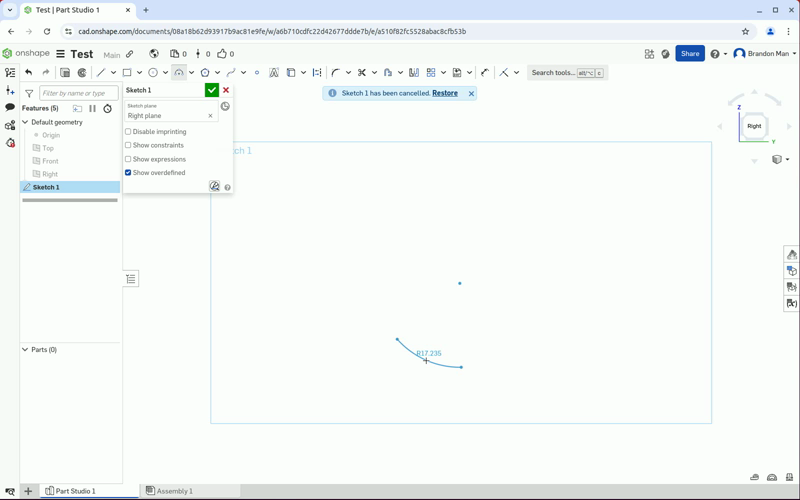
click(426, 360)
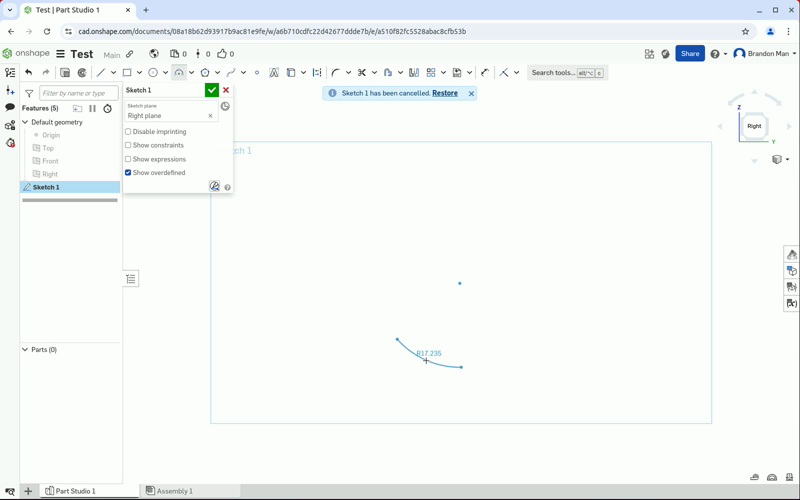
key_up(shift)
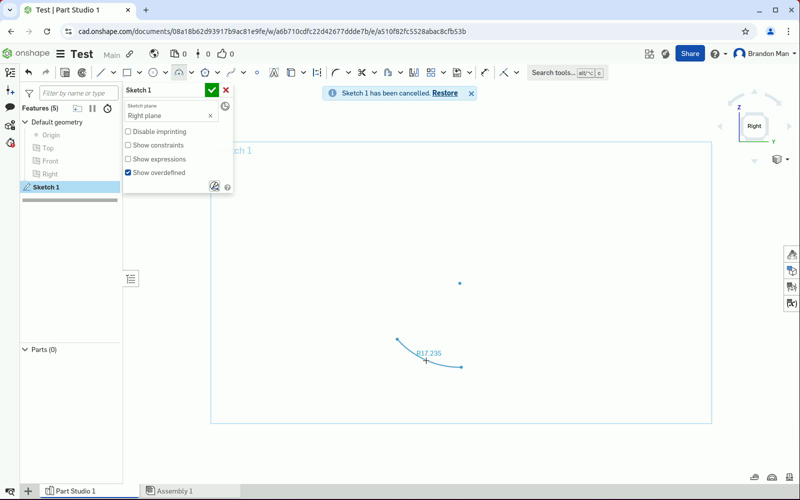
key(esc)
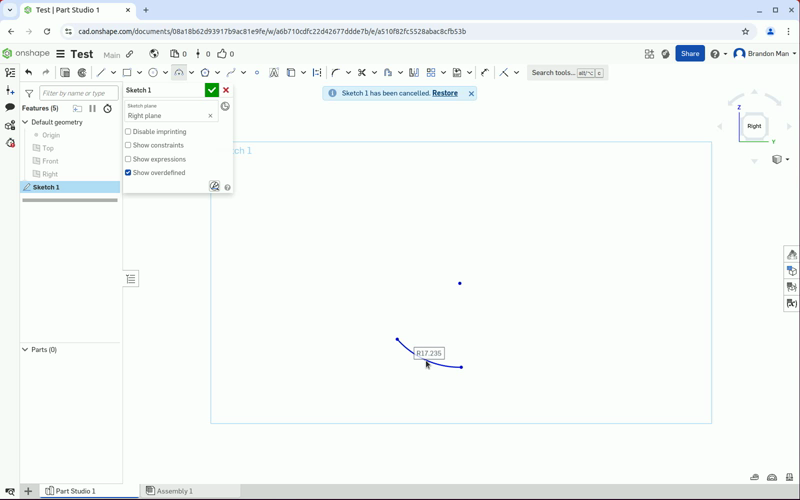
key(l)
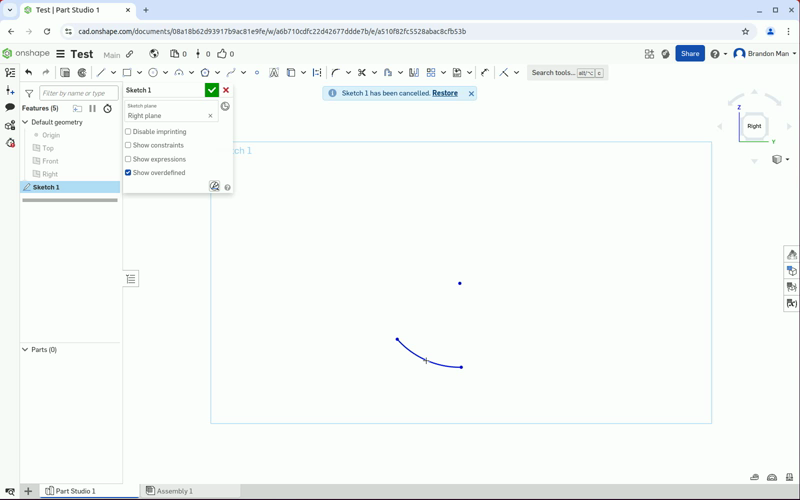
mouse_move(461, 367)
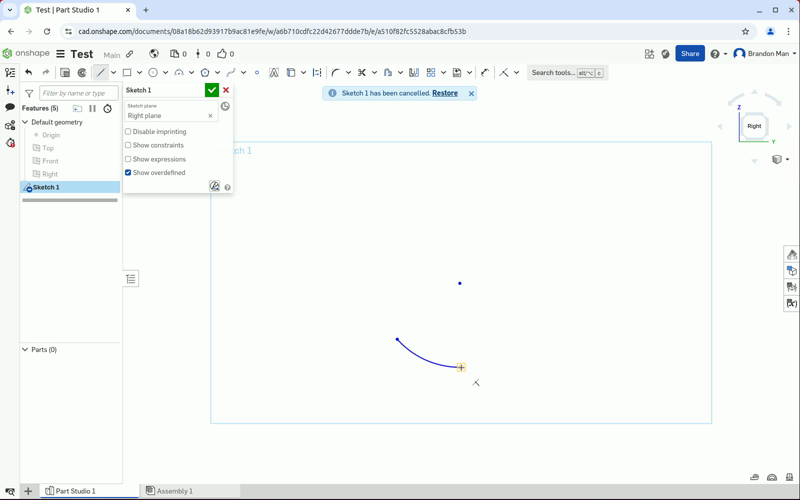
click(461, 367)
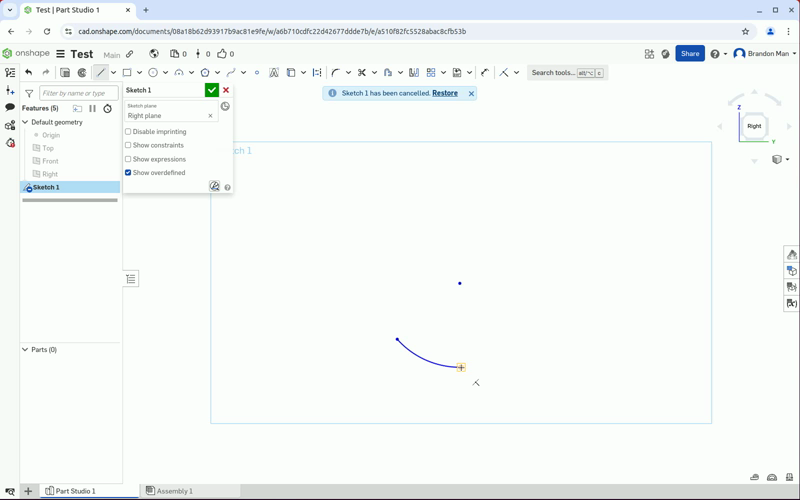
key_down(shift)
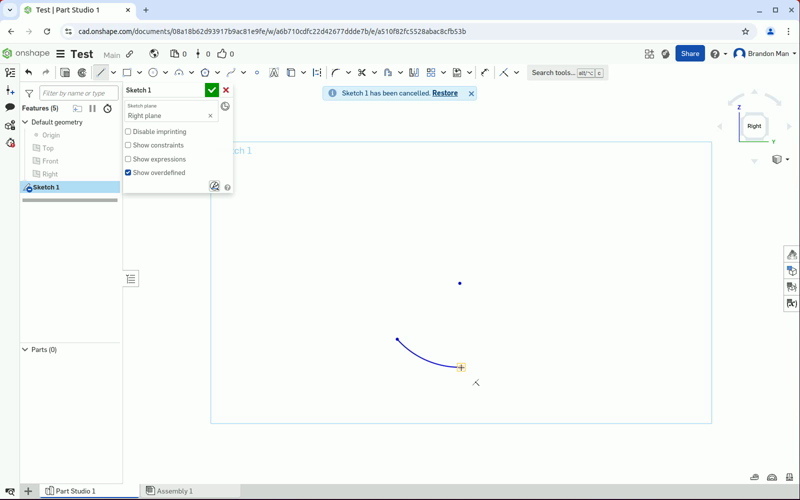
mouse_move(491, 367)
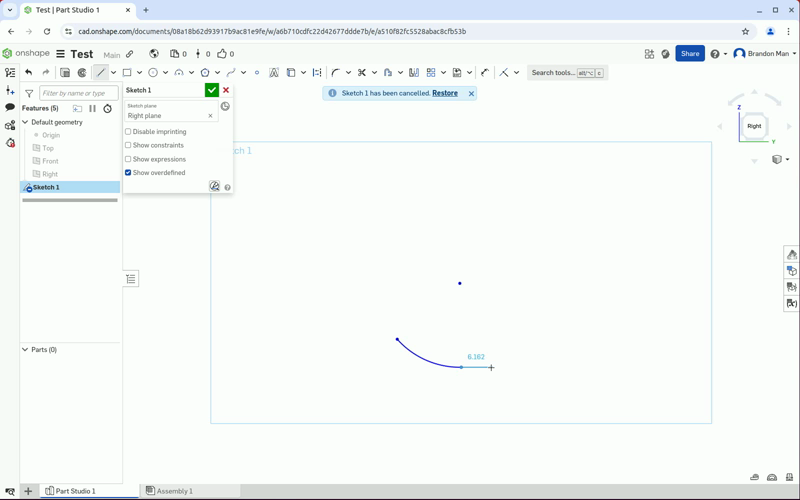
mouse_move(461, 311)
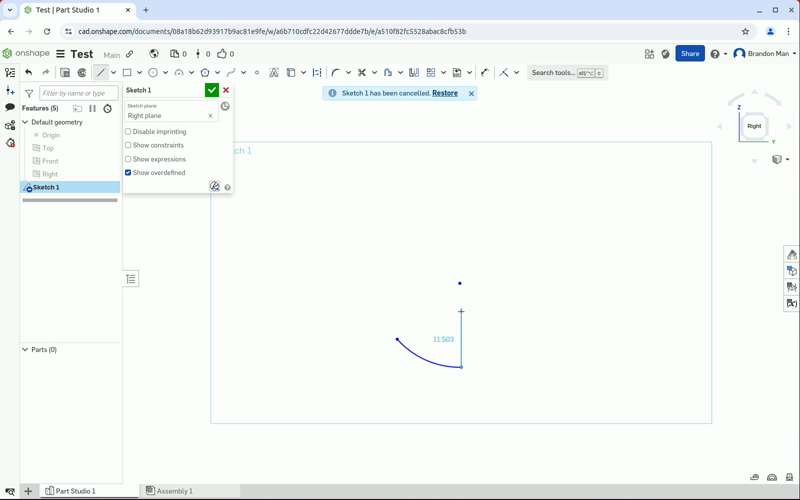
click(461, 311)
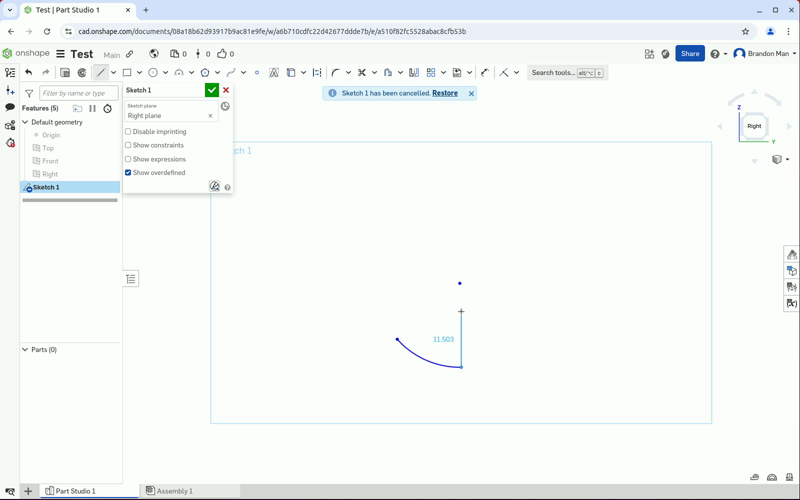
key_up(shift)
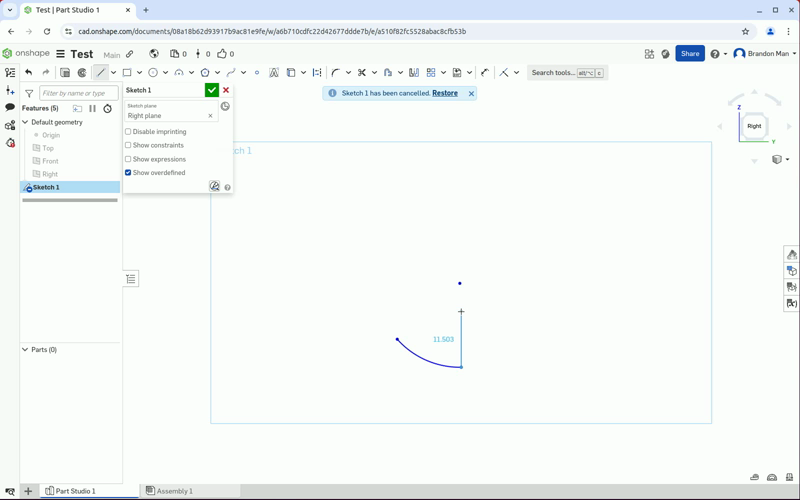
key(esc)
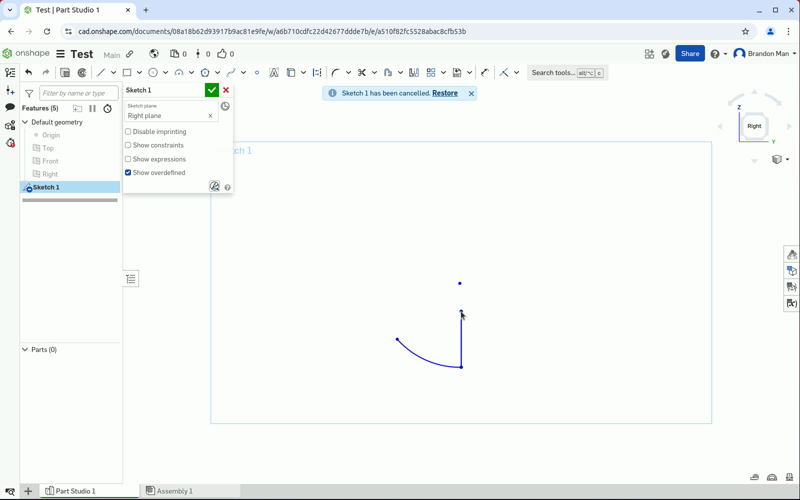
key(a)
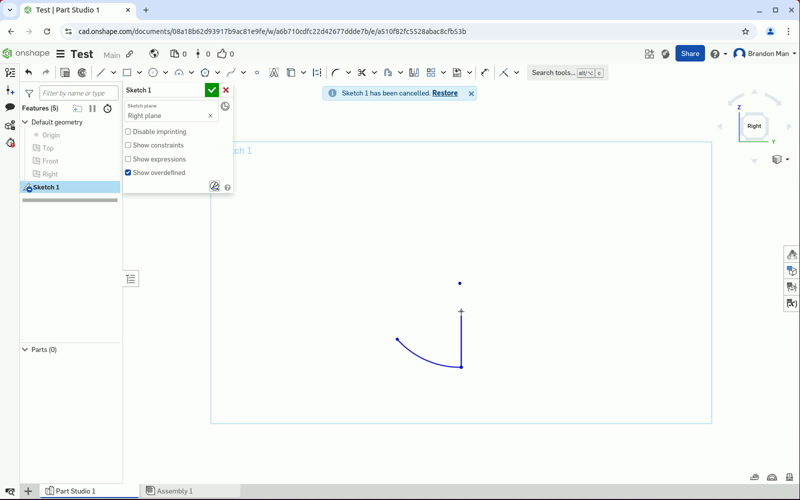
mouse_move(461, 311)
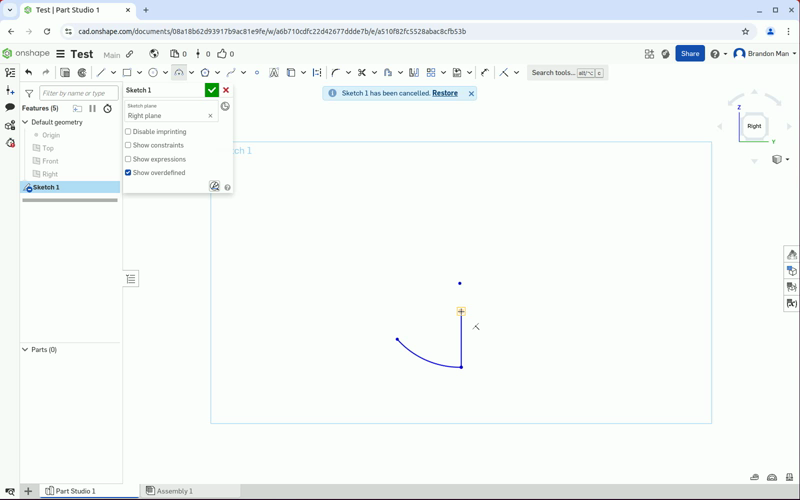
click(461, 311)
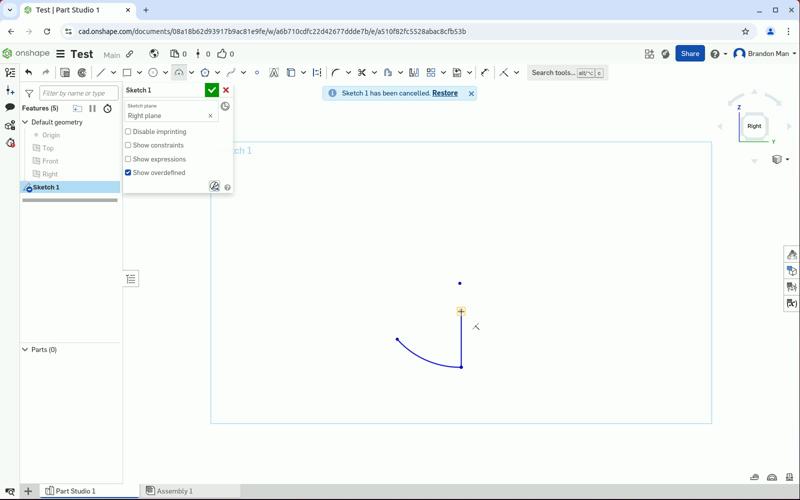
key_down(shift)
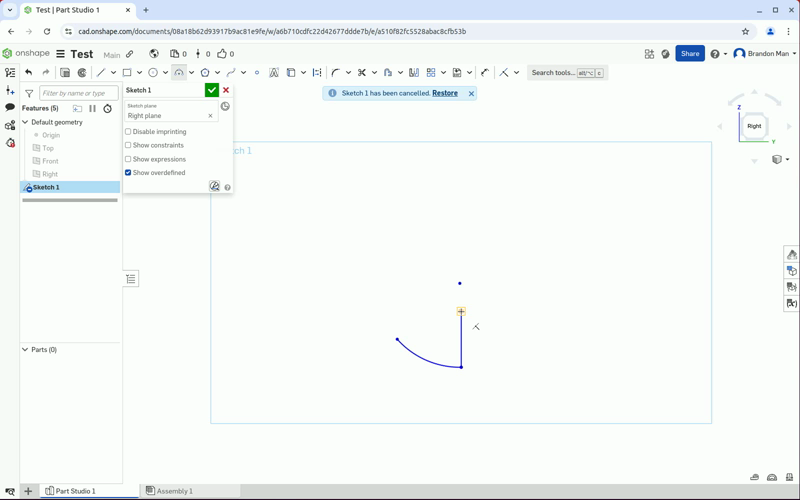
mouse_move(433, 282)
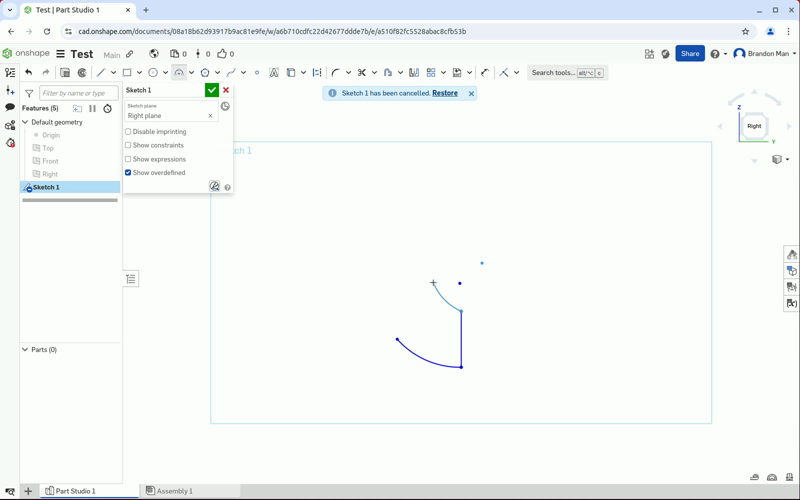
click(433, 282)
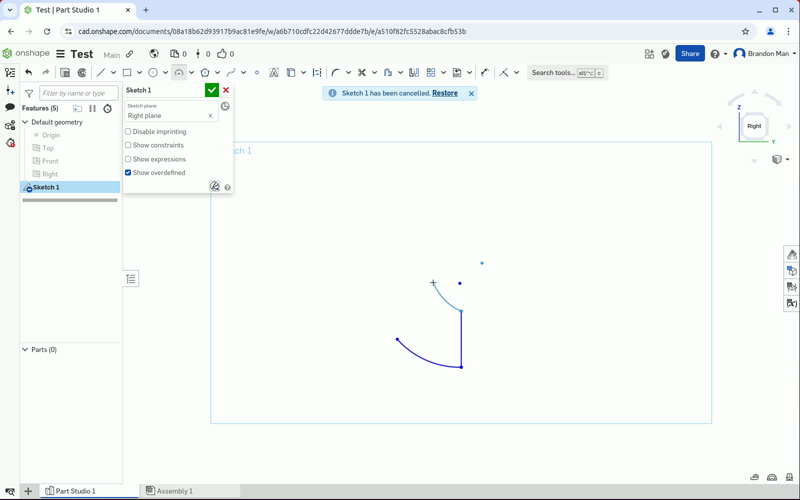
mouse_move(441, 302)
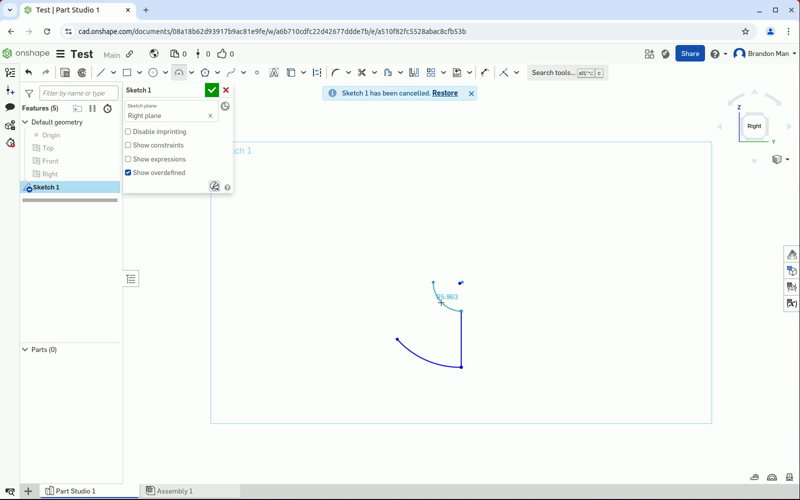
click(441, 302)
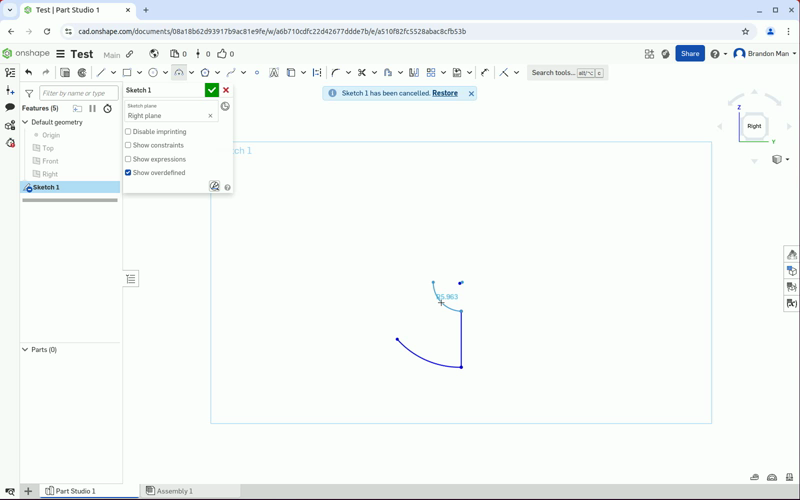
key_up(shift)
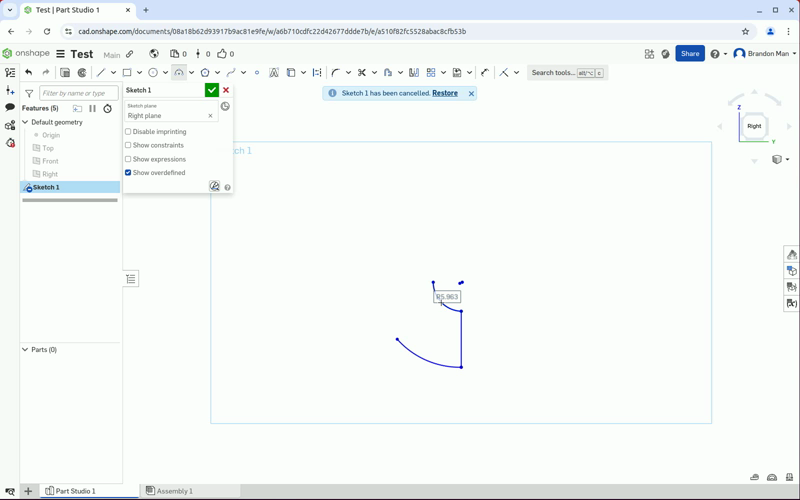
key(esc)
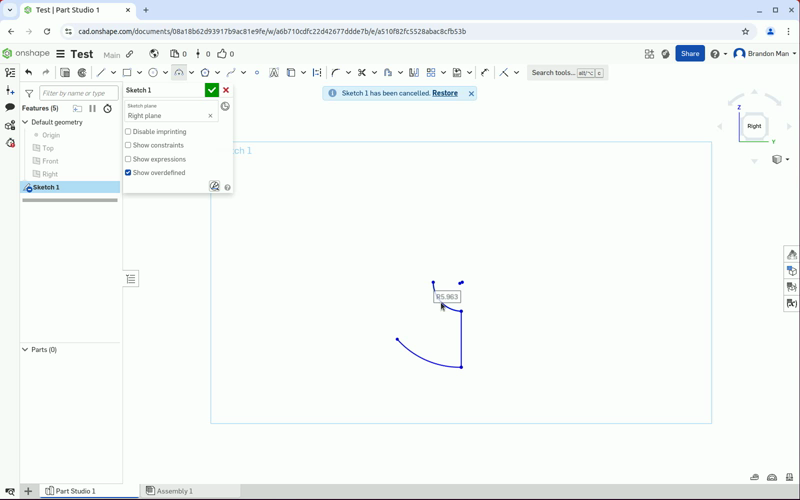
key(l)
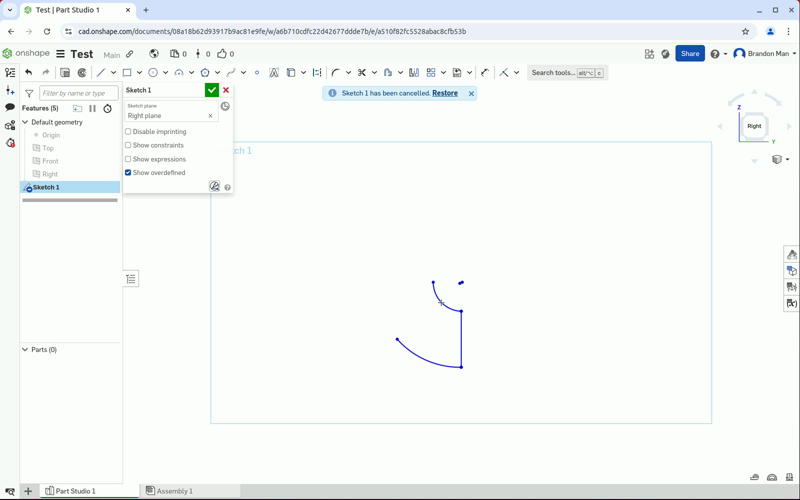
mouse_move(433, 282)
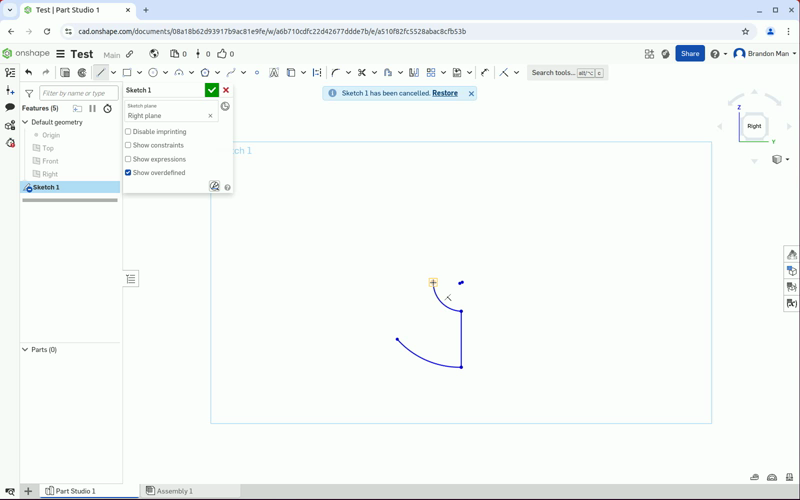
click(433, 282)
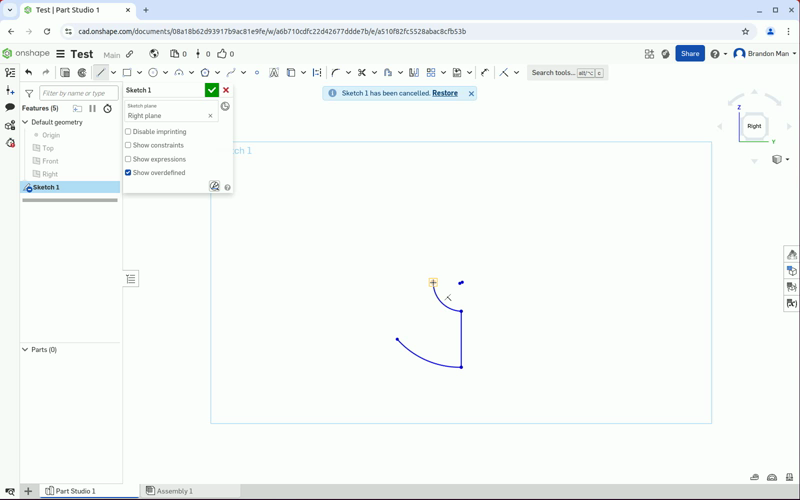
key_down(shift)
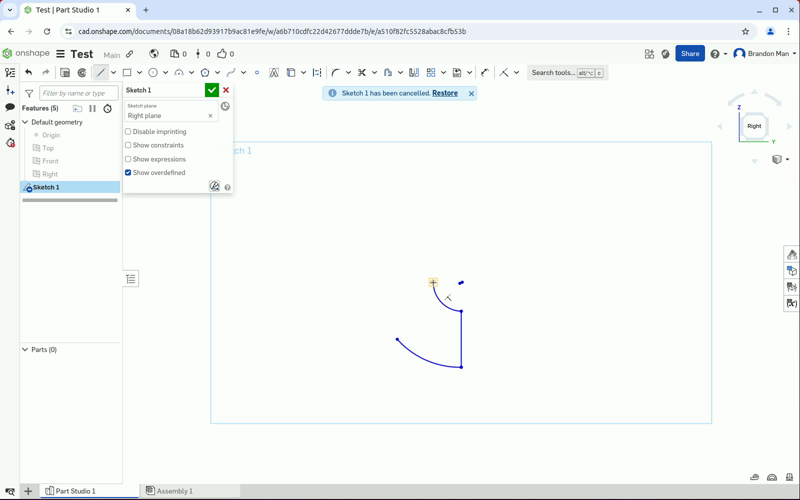
mouse_move(463, 282)
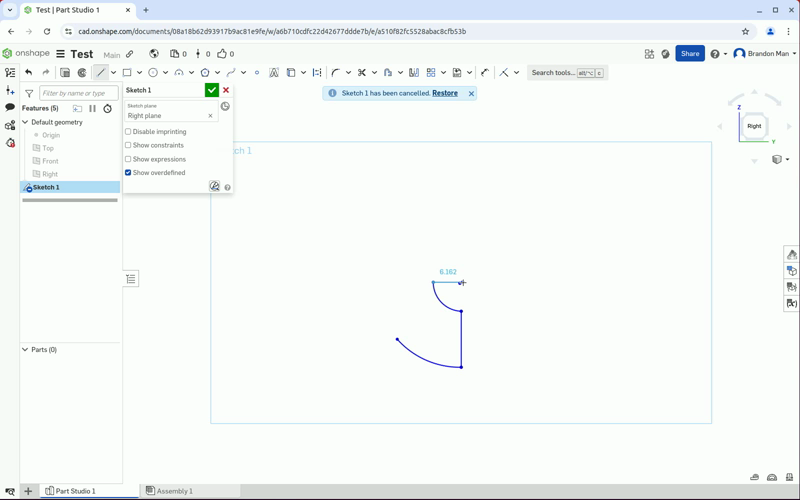
mouse_move(397, 282)
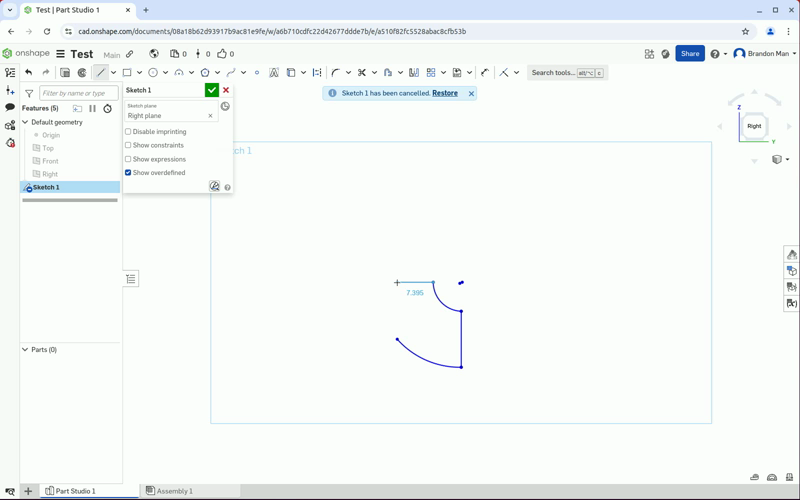
click(397, 282)
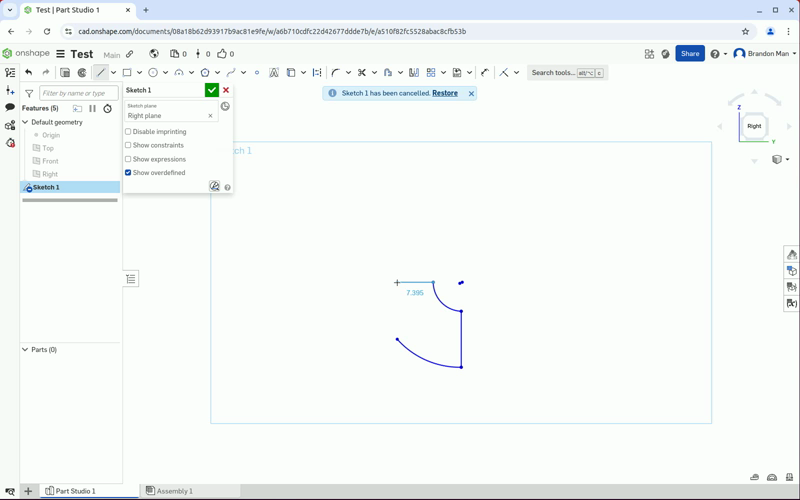
key_up(shift)
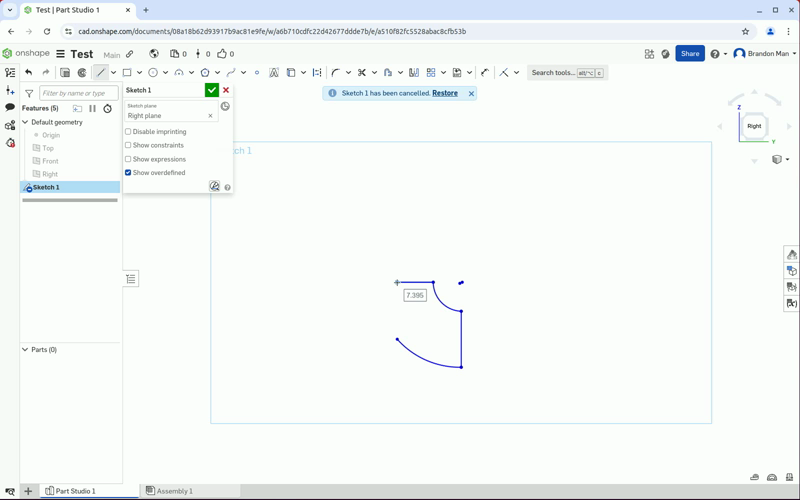
mouse_move(427, 282)
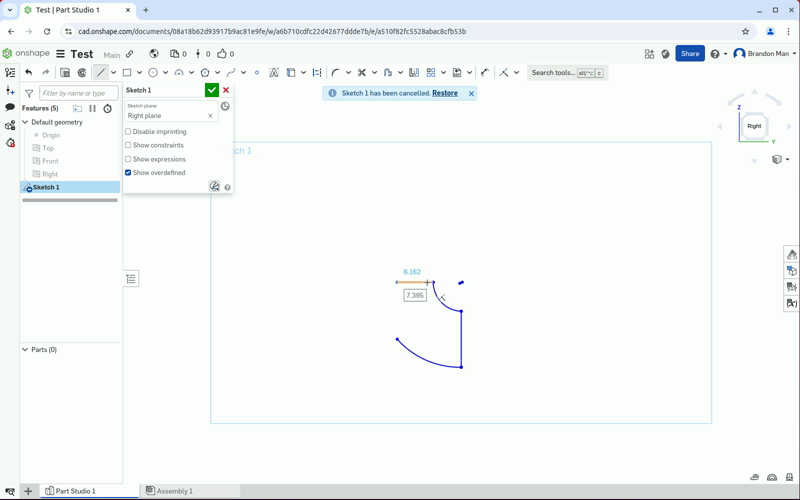
key_down(shift)
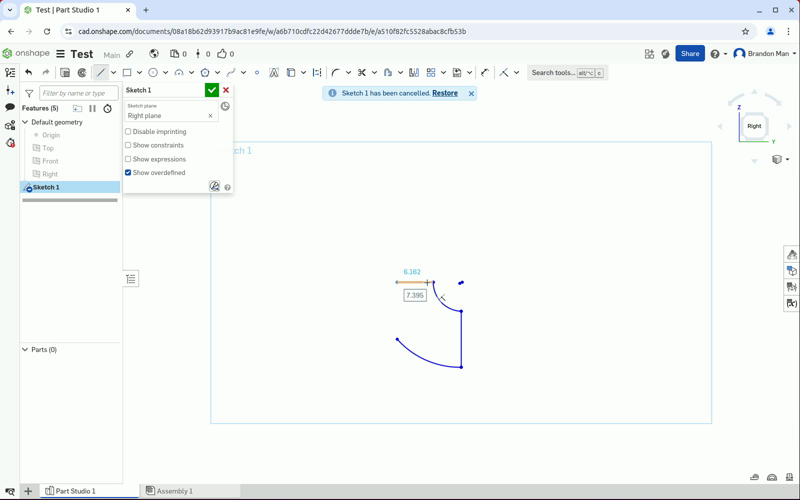
mouse_move(397, 339)
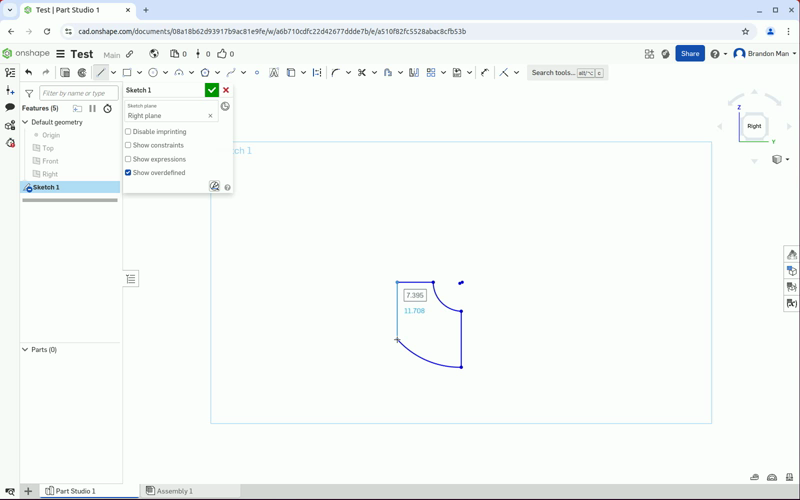
key_up(shift)
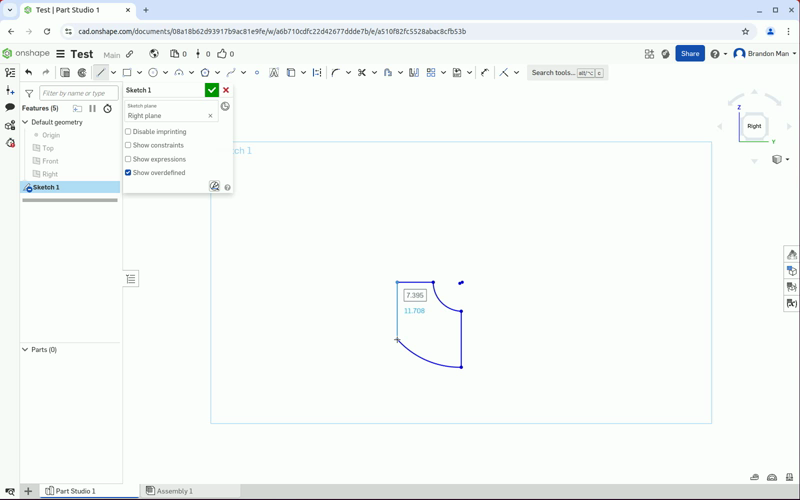
click(397, 339)
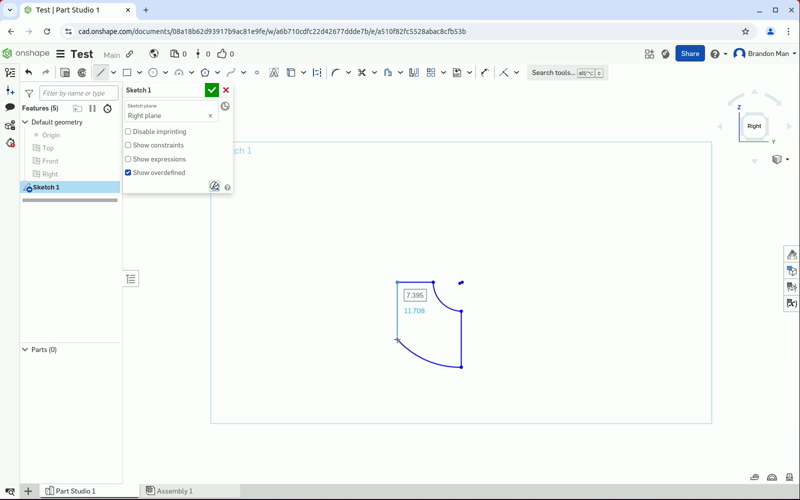
key(esc)
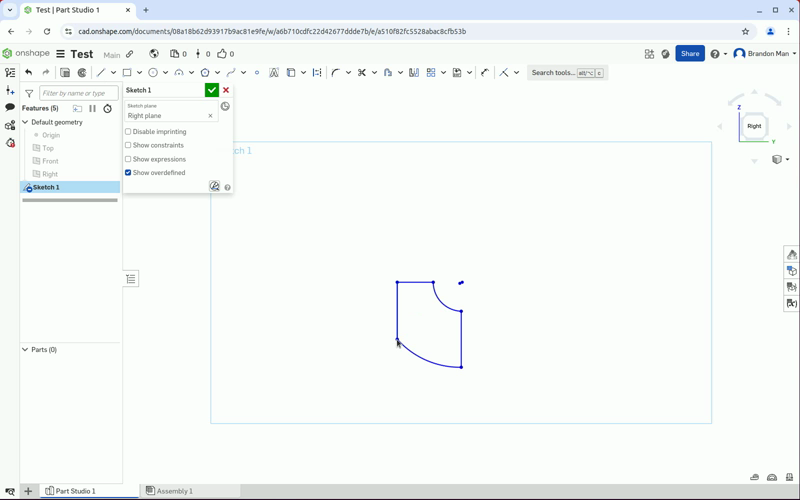
mouse_move(429, 335)
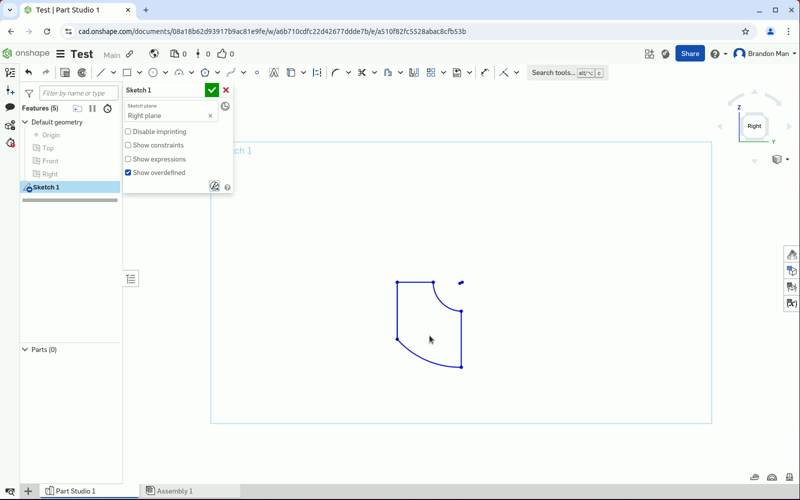
click(429, 335)
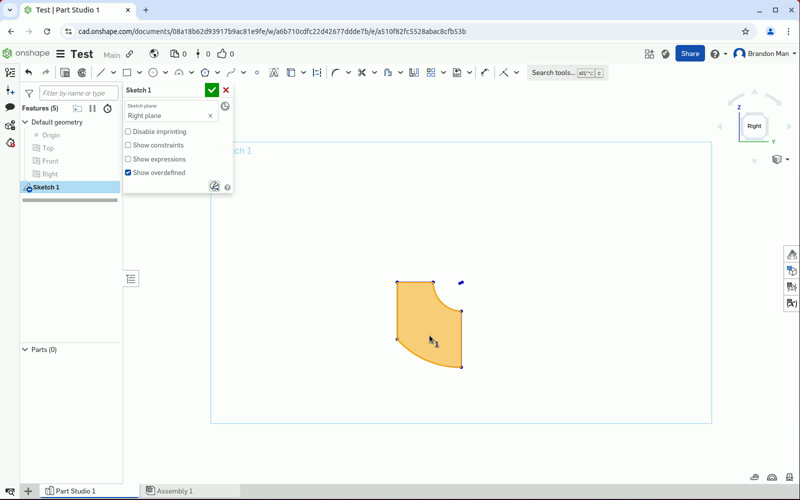
mouse_move(73, 352)
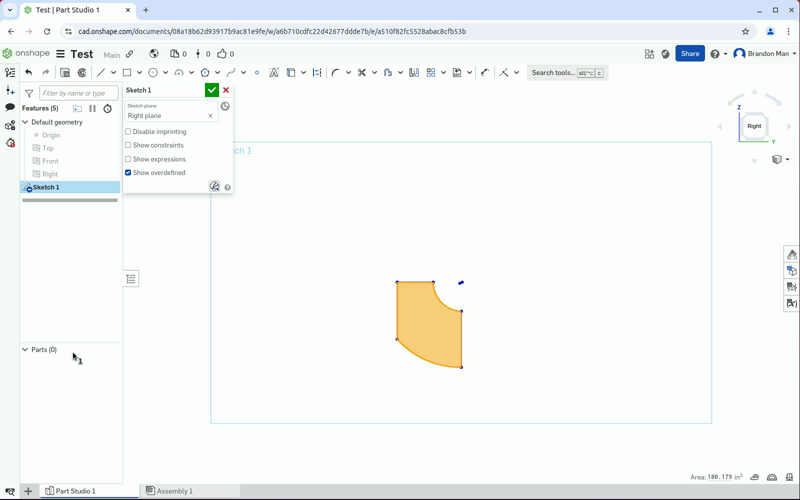
key(shift+y)
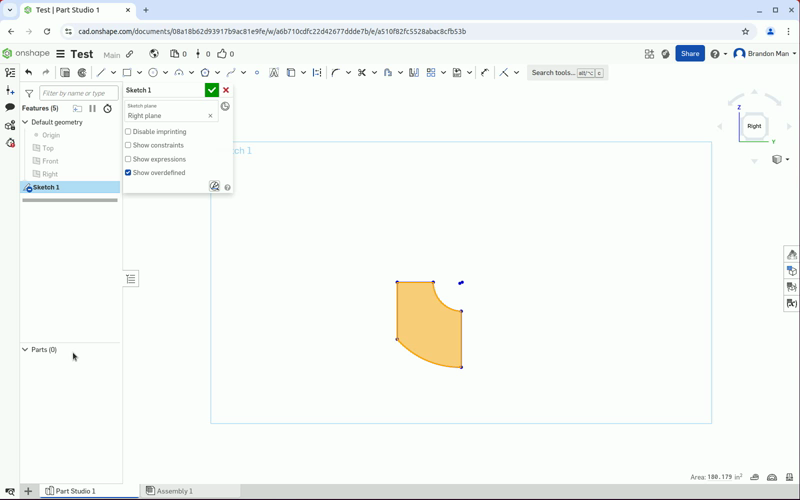
key(shift+e)
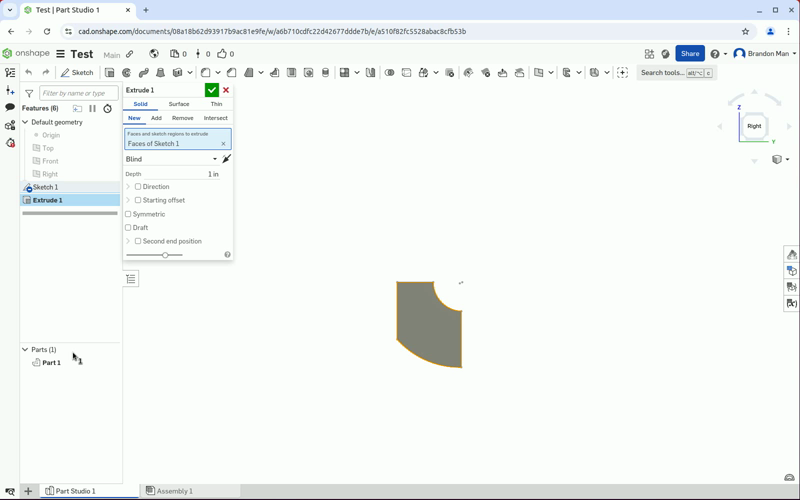
mouse_move(143, 106)
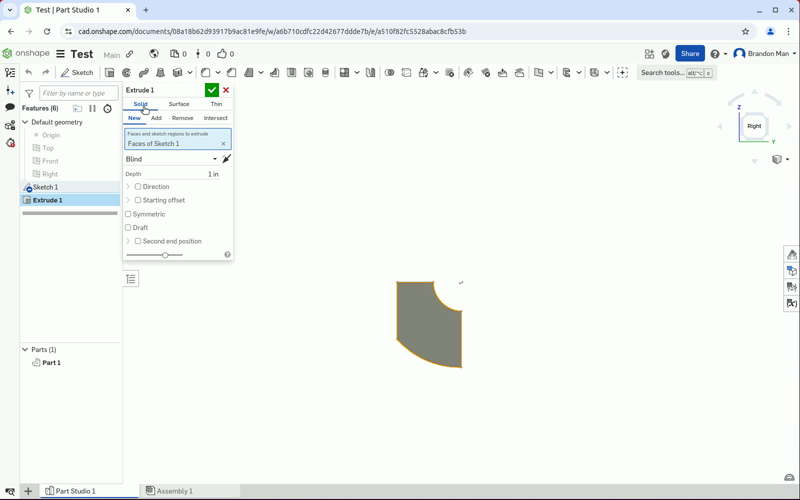
click(143, 106)
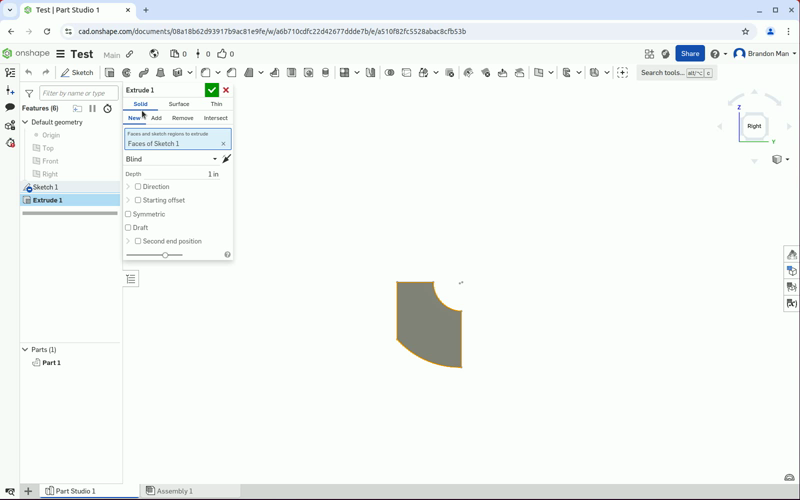
mouse_move(137, 120)
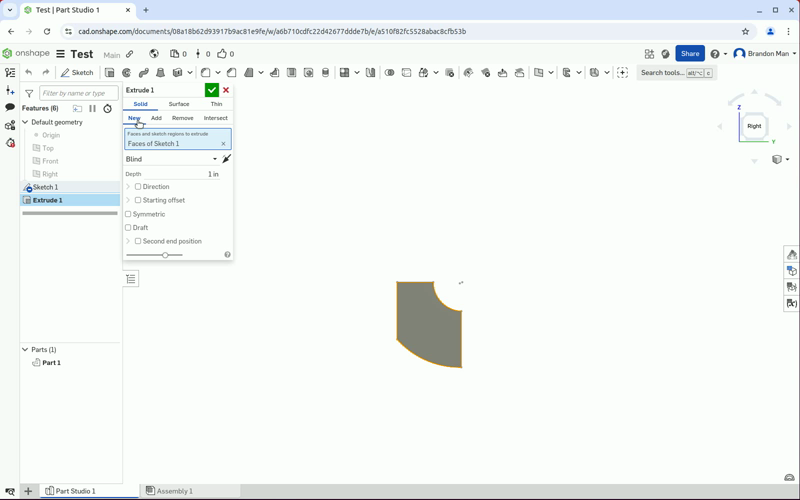
click(137, 120)
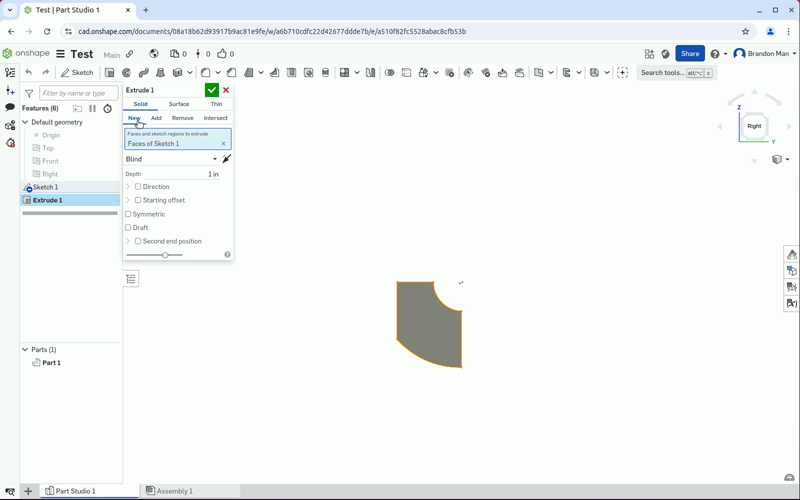
key(tab, 4)
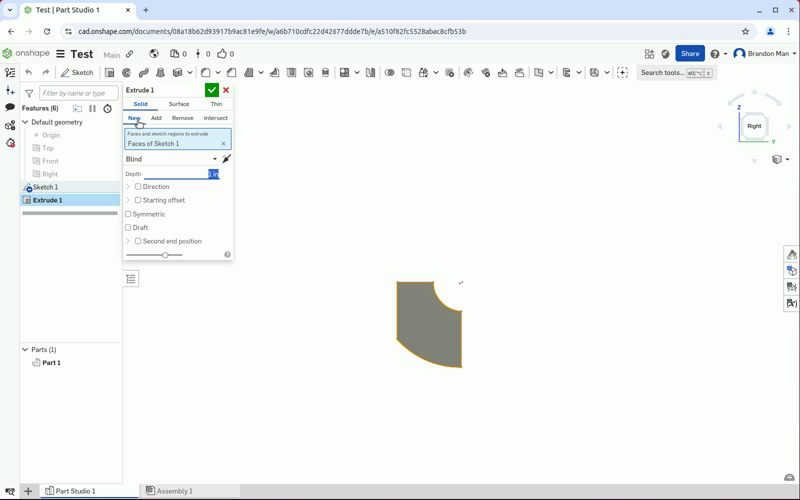
text(23.108)
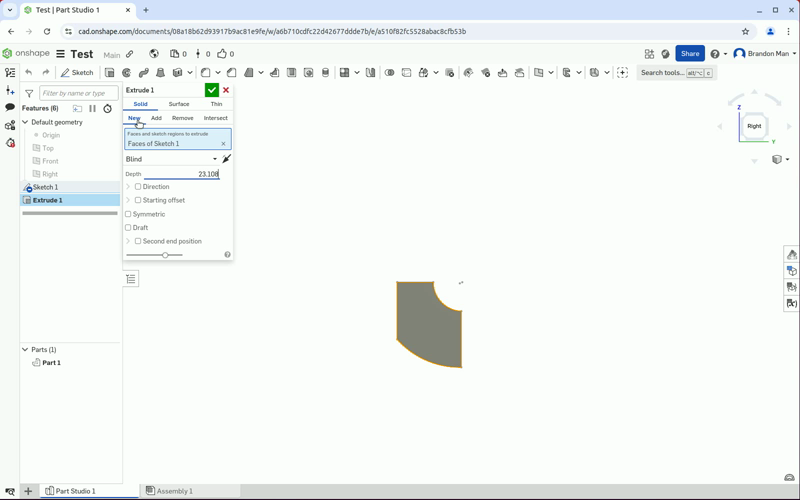
key(enter)
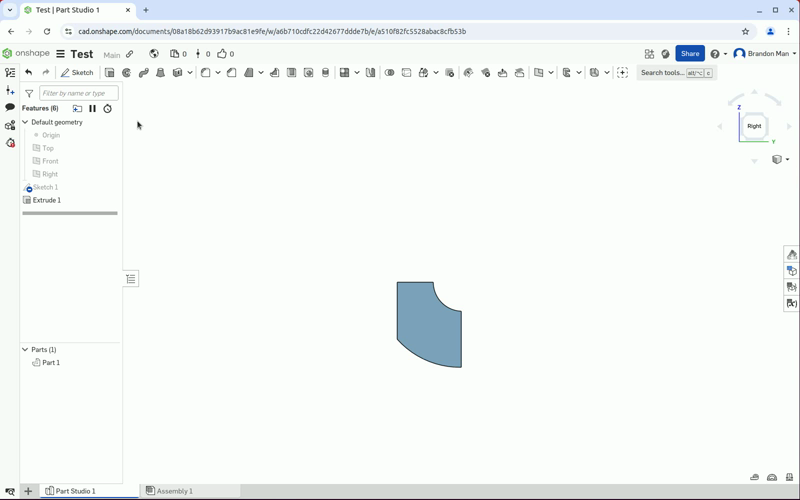
key(shift+h)
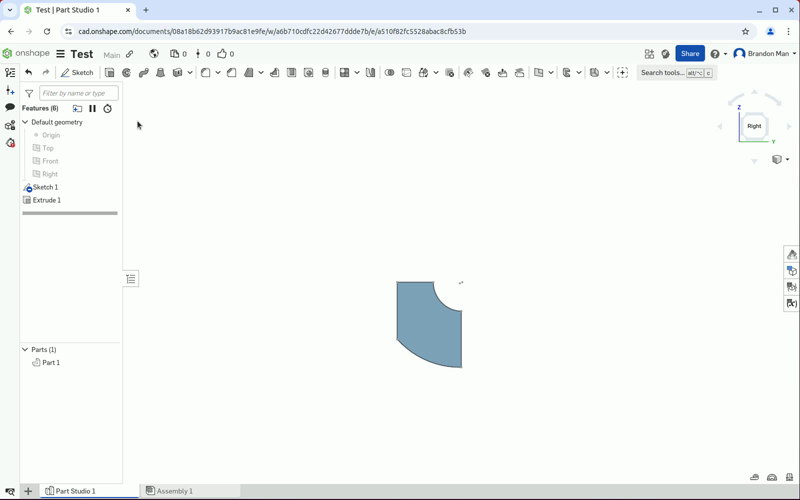
key(shift+h)
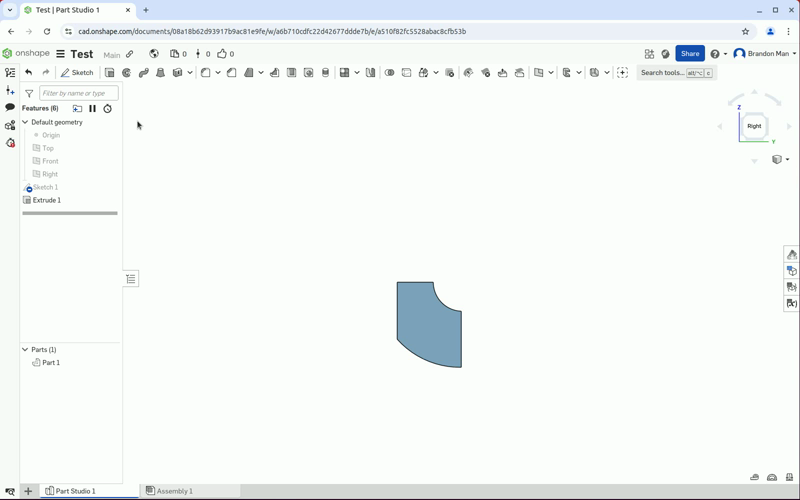
mouse_move(73, 189)
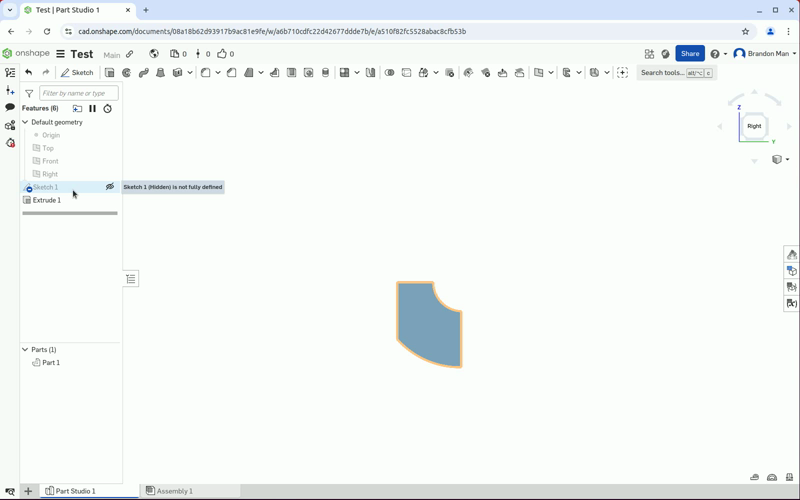
click(73, 189)
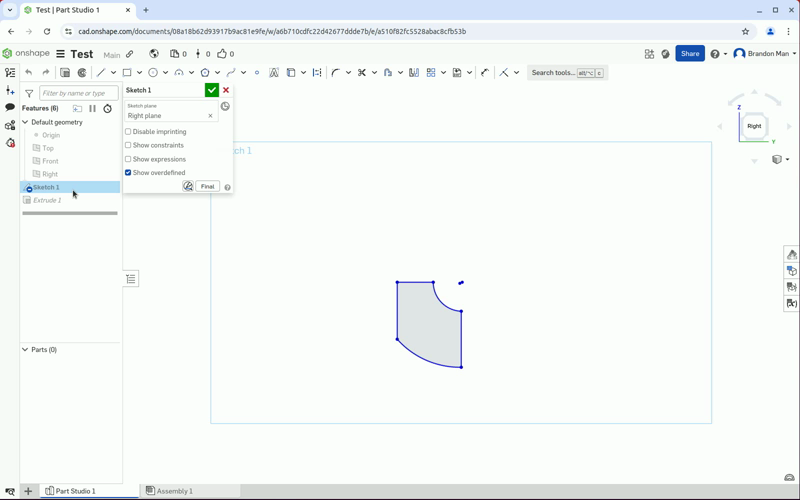
mouse_move(229, 92)
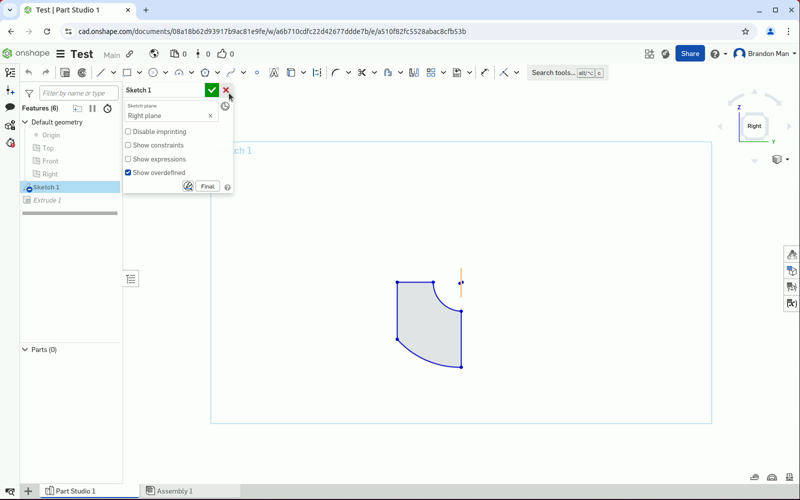
click(229, 92)
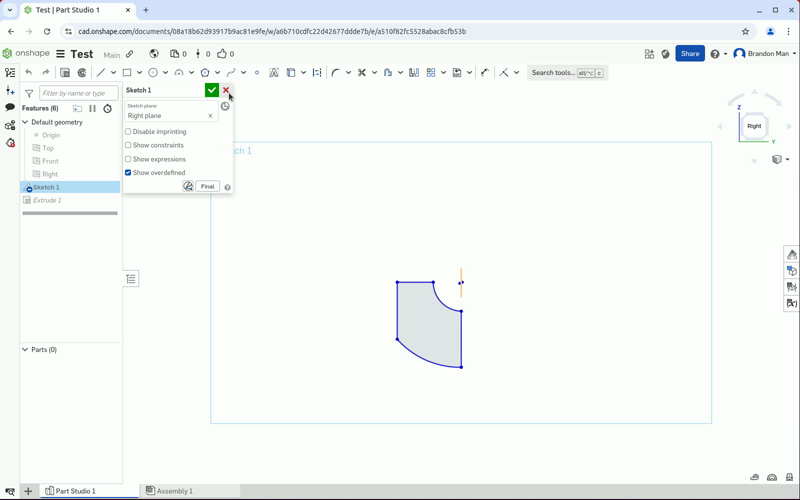
key(shift+s)
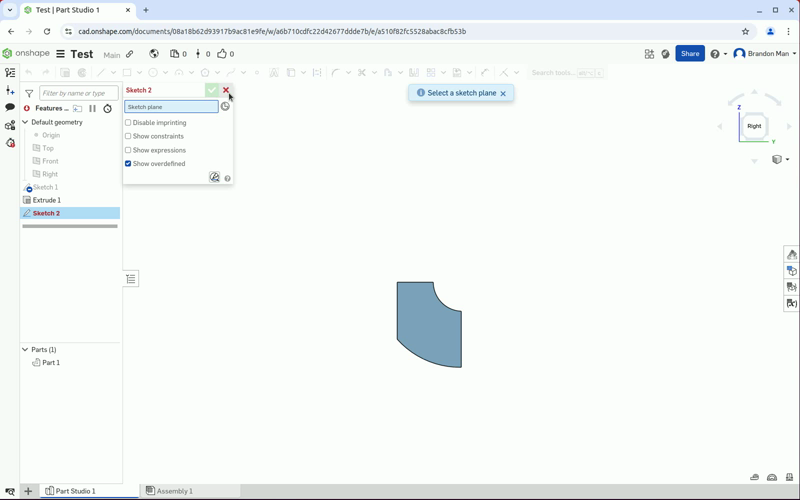
mouse_move(73, 176)
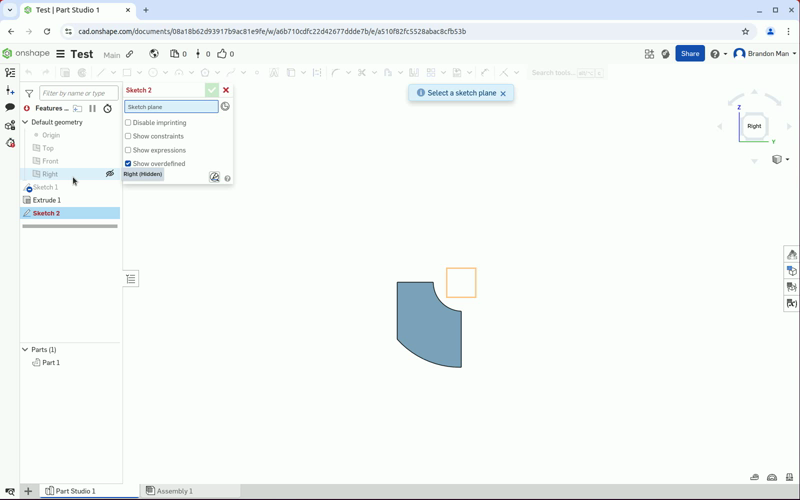
click(73, 176)
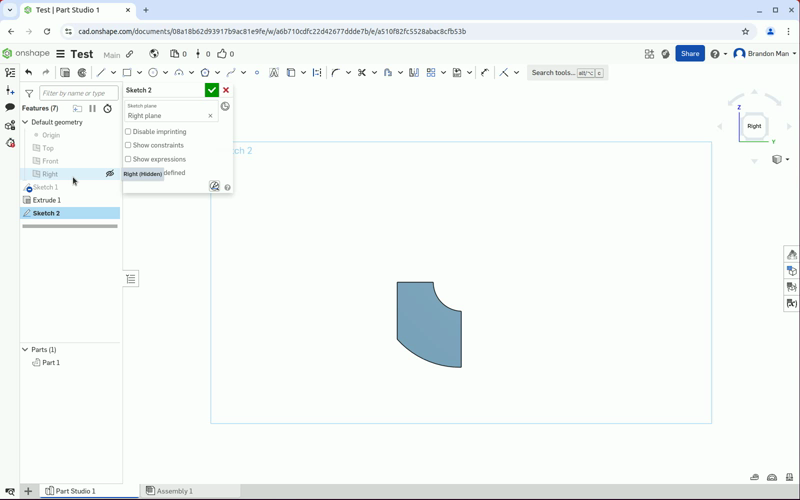
mouse_move(73, 352)
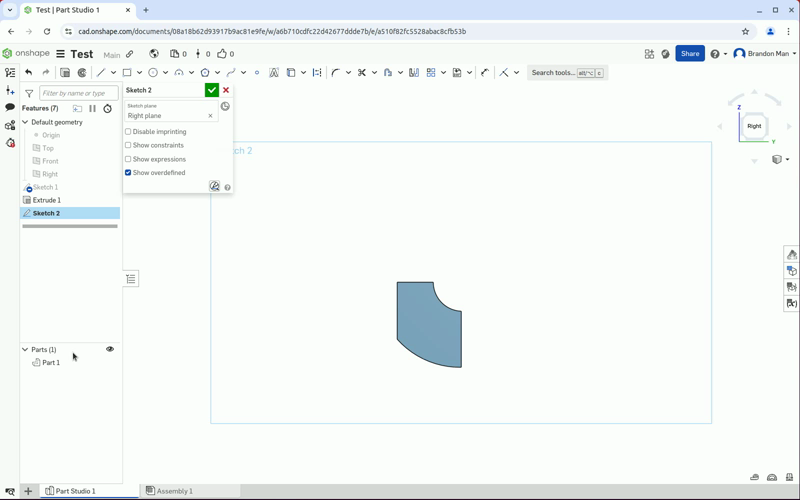
key(y)
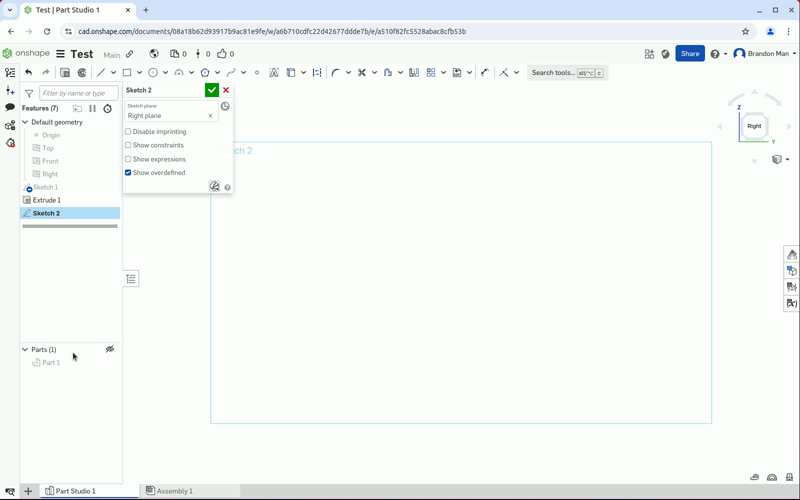
key(l)
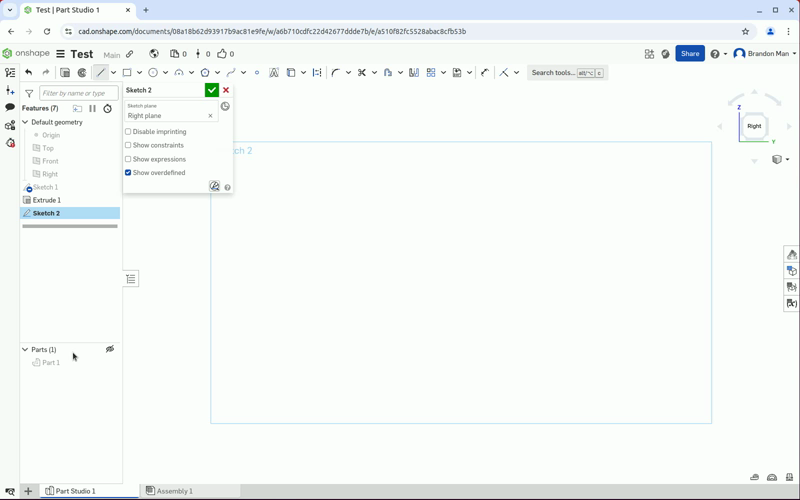
key_down(shift)
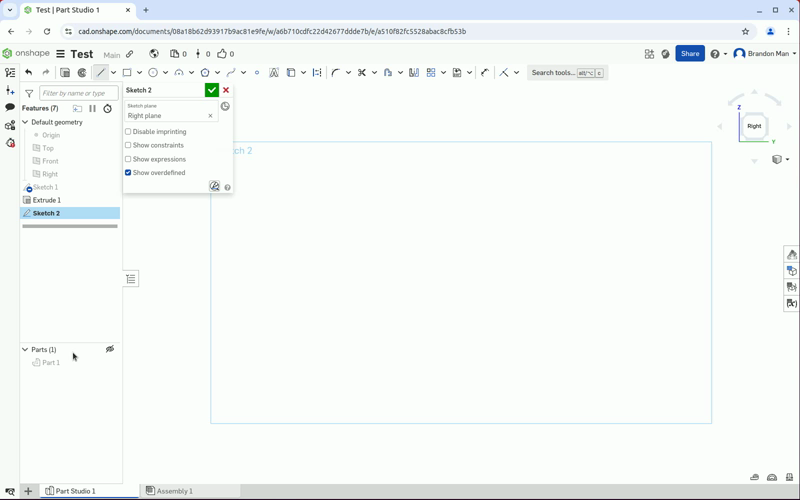
mouse_move(397, 282)
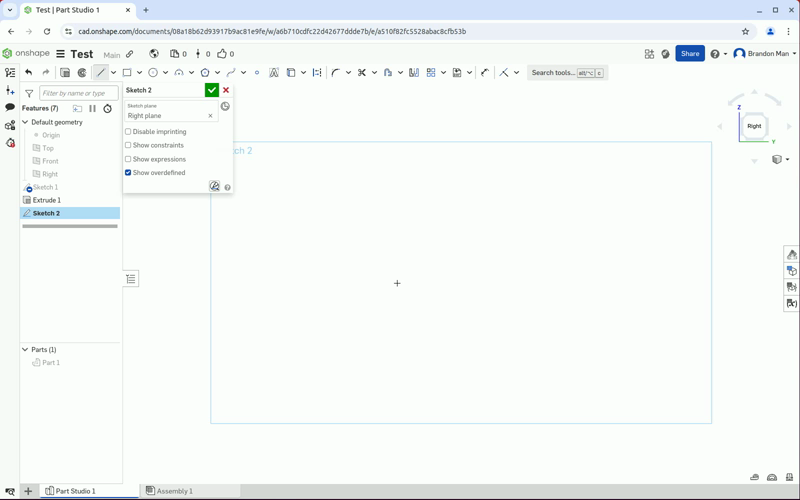
click(397, 282)
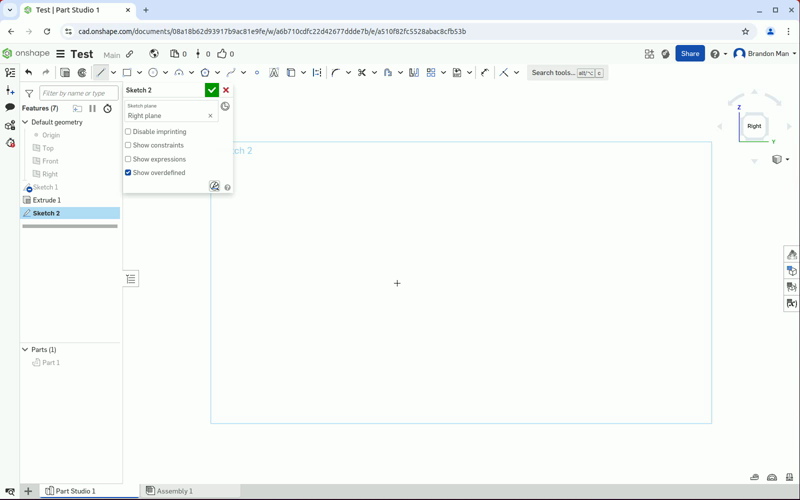
key_up(shift)
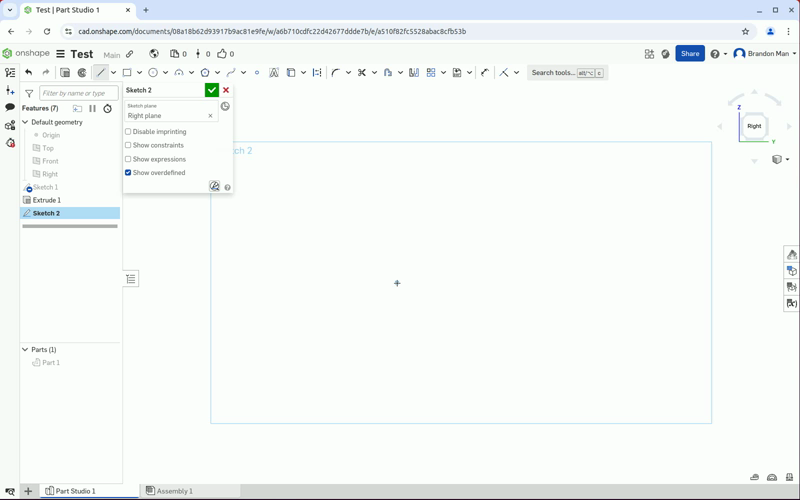
key_down(shift)
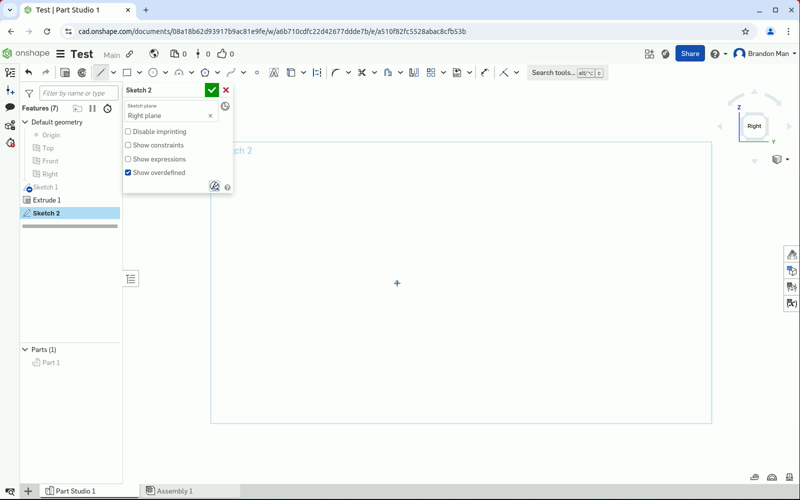
mouse_move(427, 282)
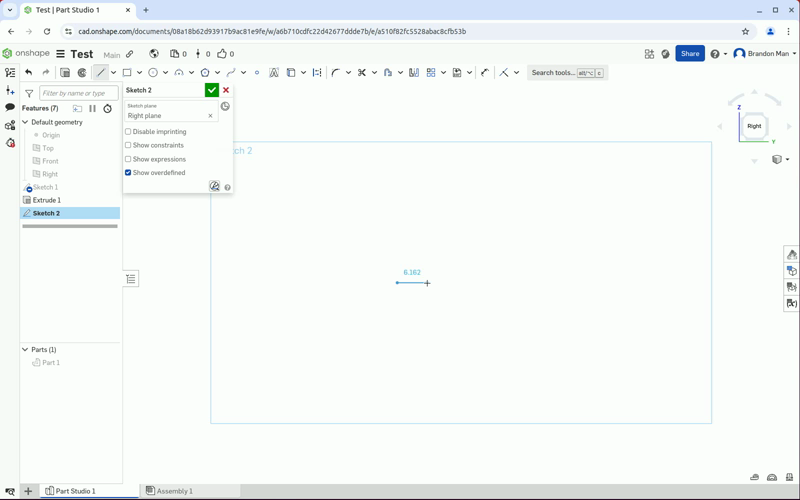
mouse_move(431, 282)
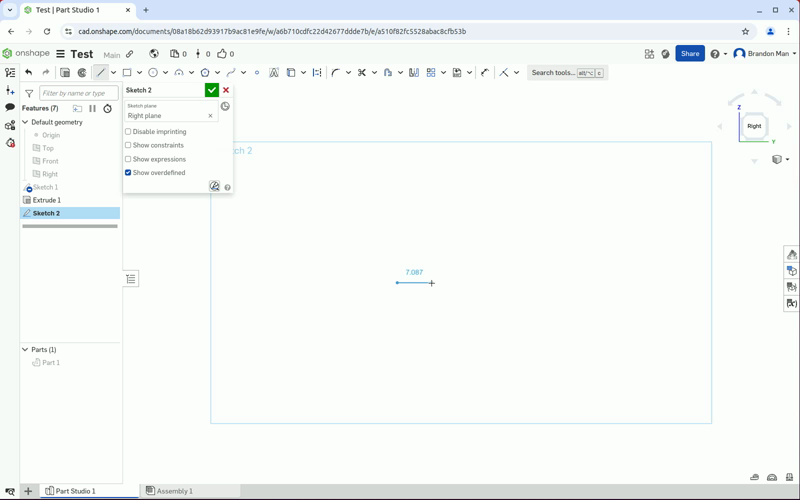
click(431, 282)
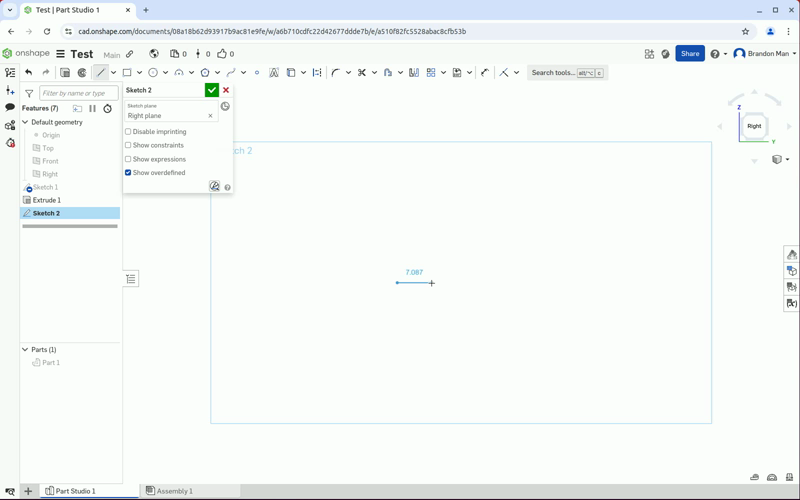
key_up(shift)
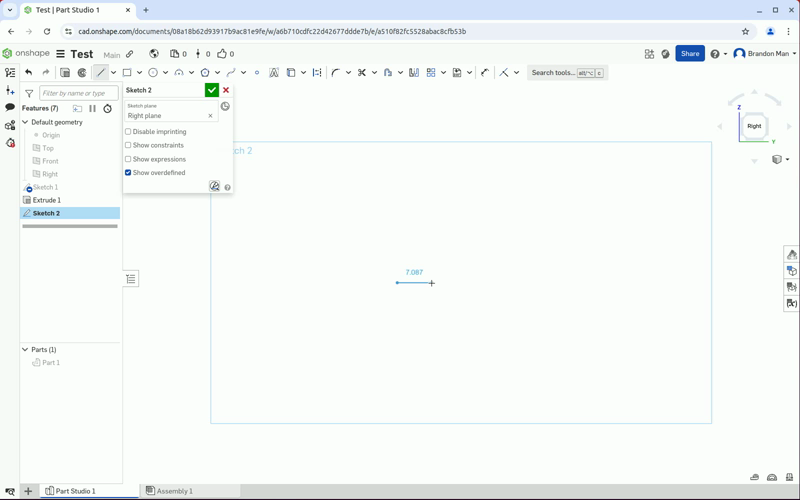
key(esc)
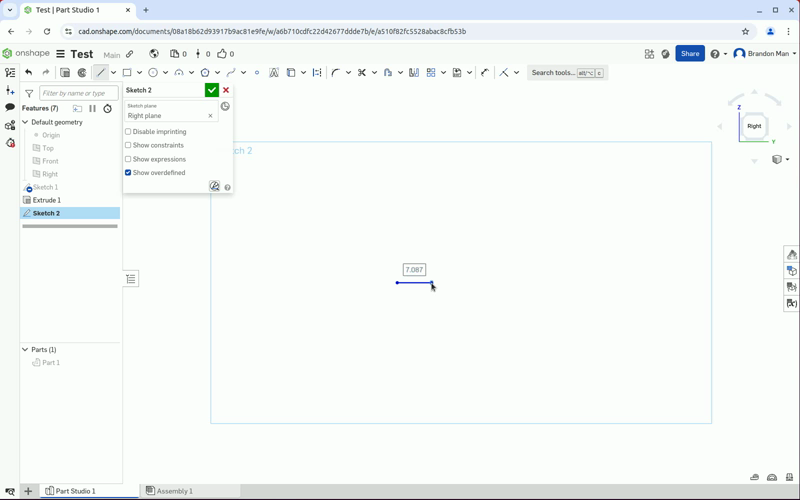
key(a)
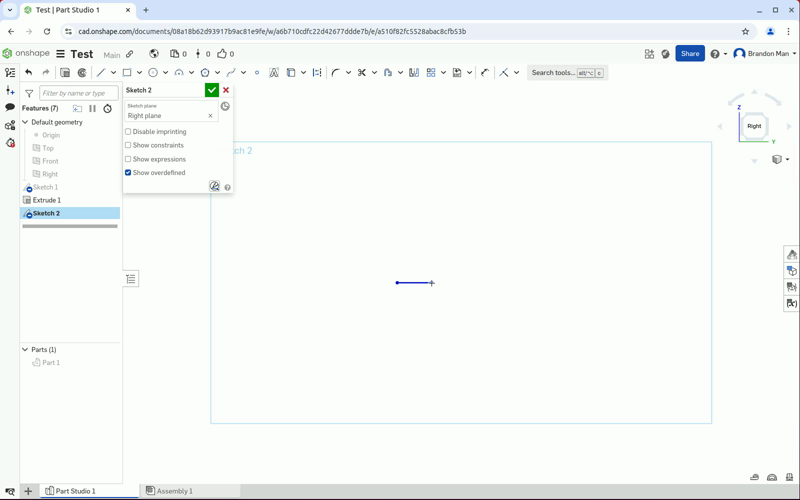
mouse_move(431, 282)
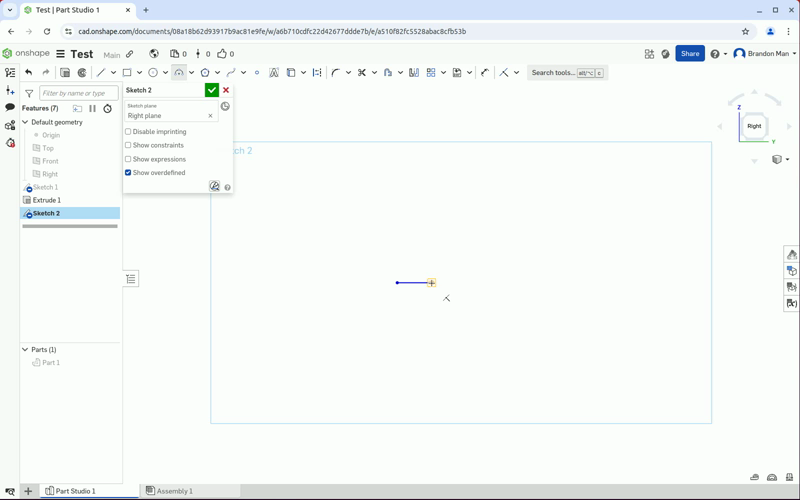
click(431, 282)
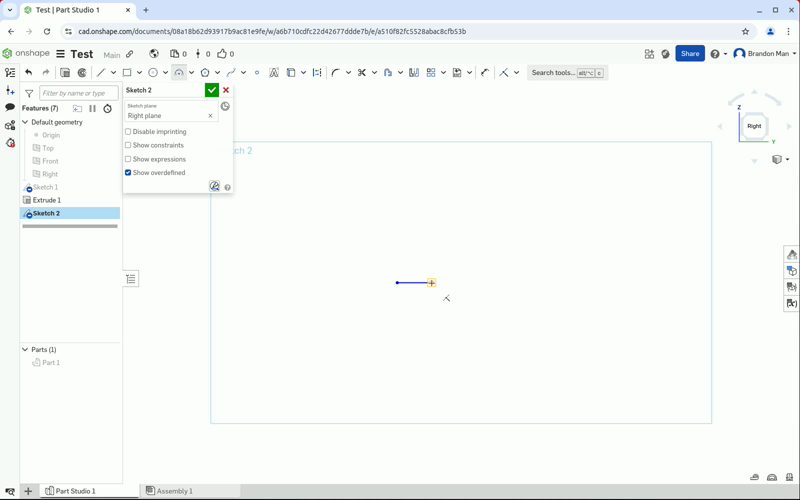
key_down(shift)
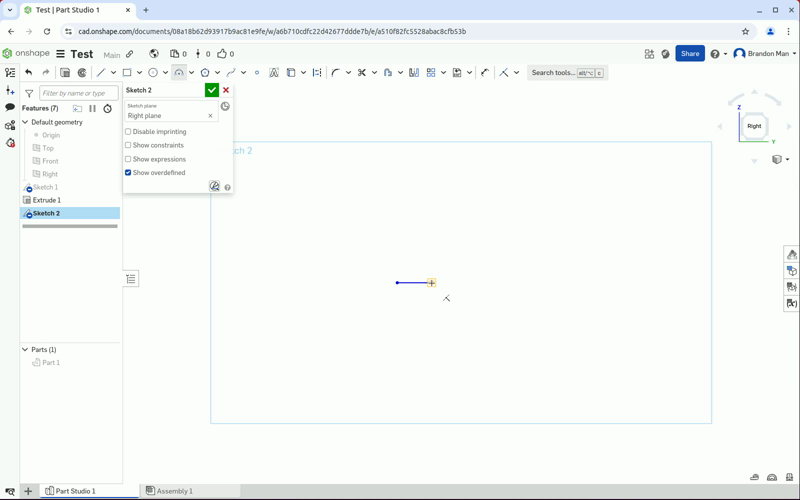
mouse_move(461, 310)
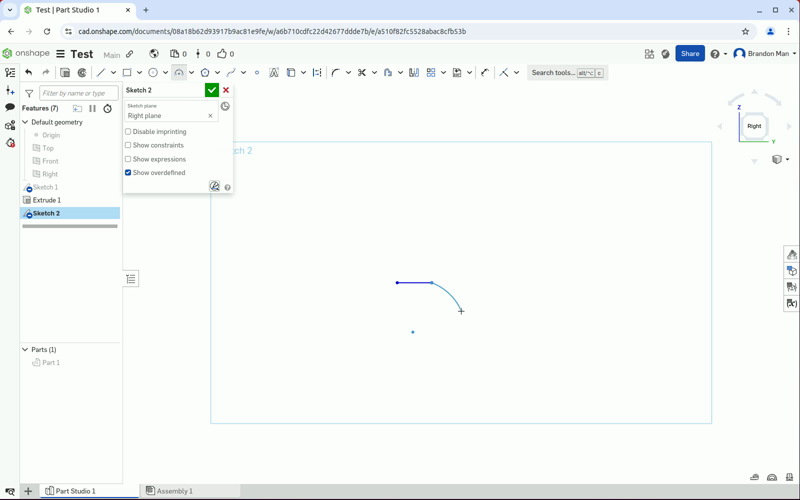
click(461, 310)
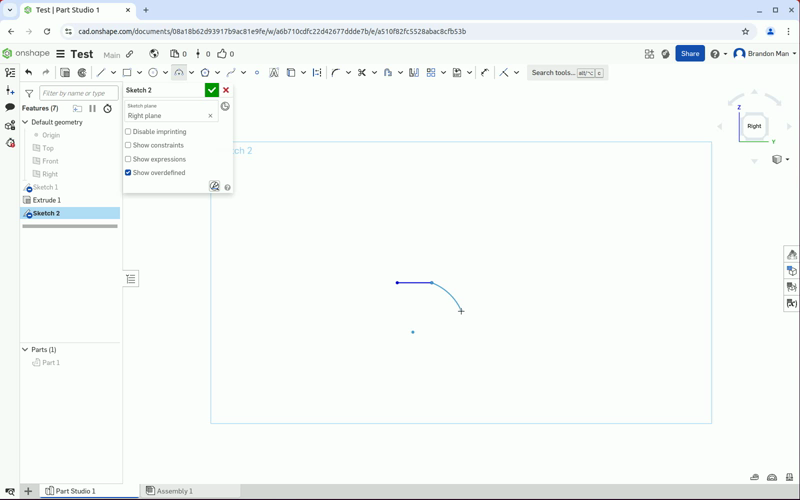
mouse_move(480, 261)
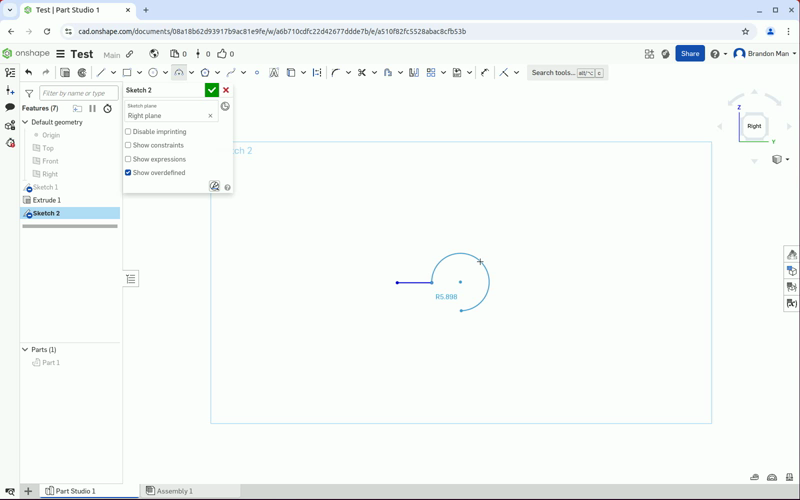
click(480, 261)
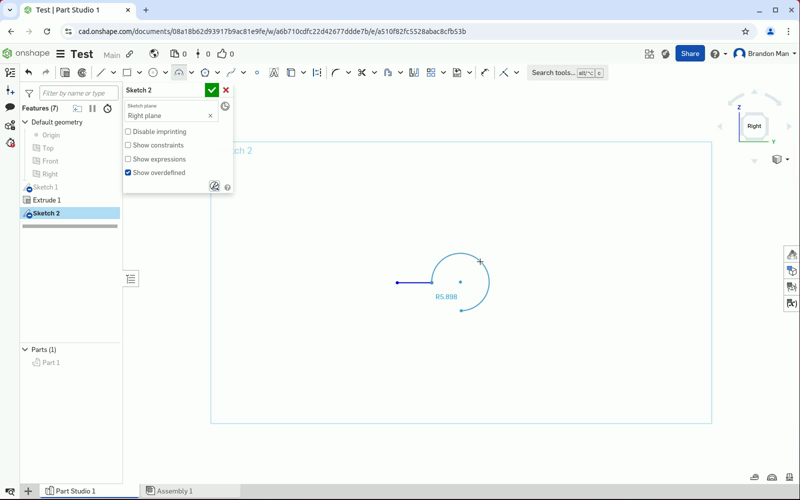
key_up(shift)
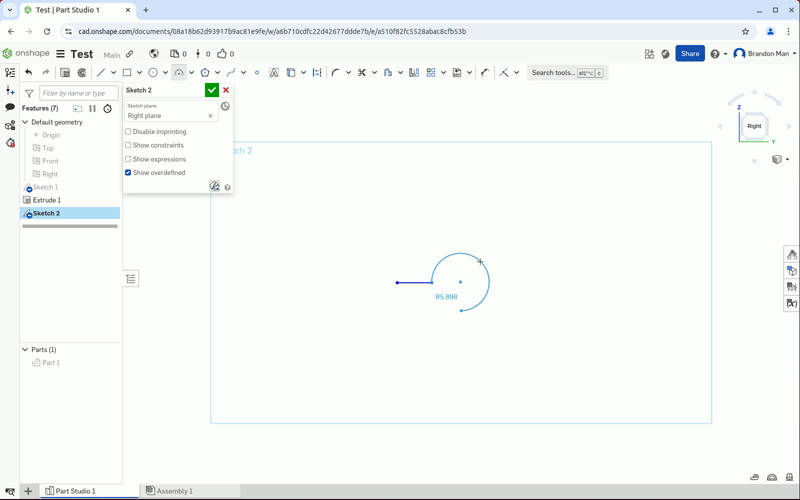
key(esc)
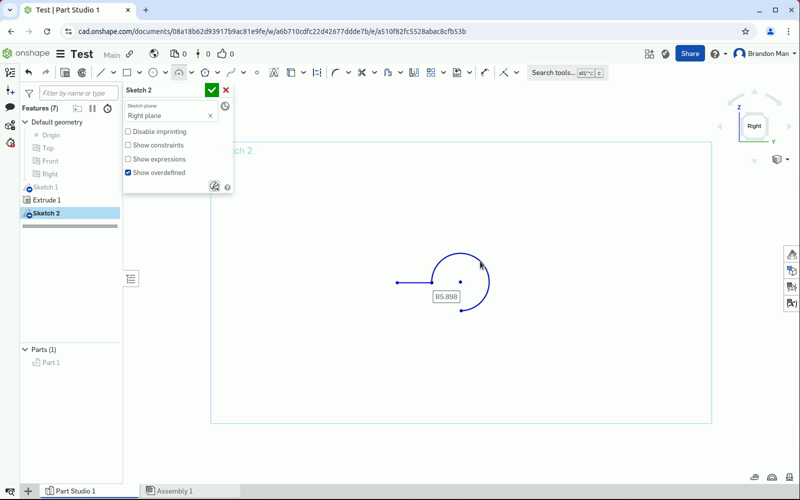
key(l)
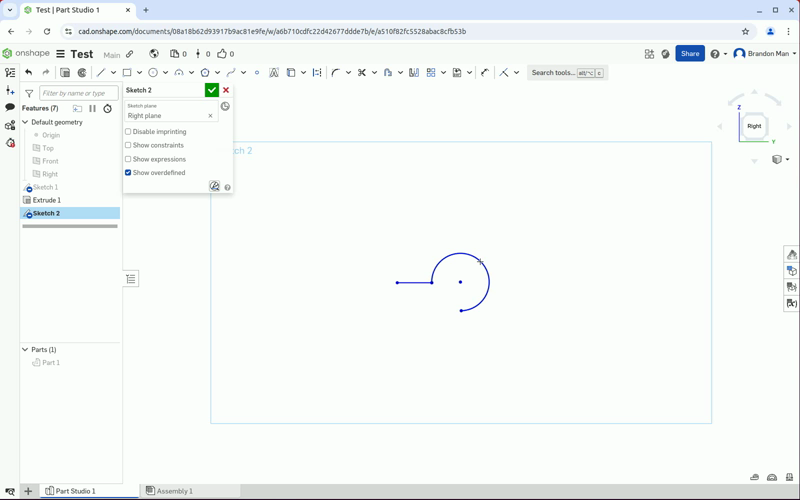
mouse_move(461, 310)
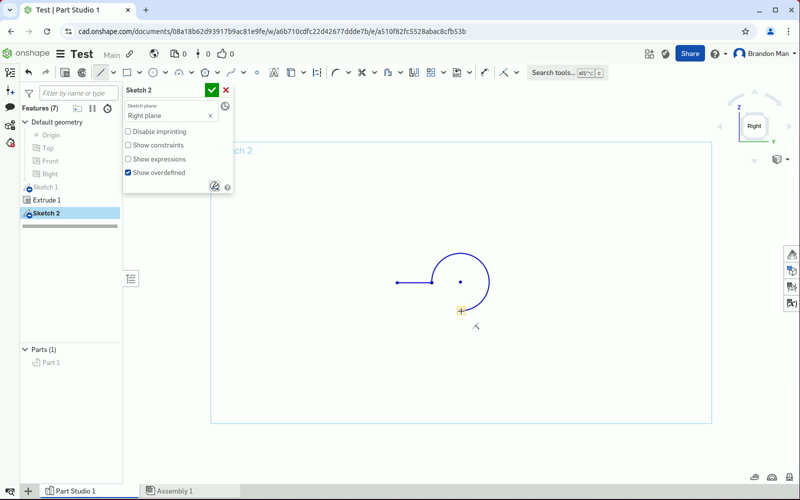
click(461, 310)
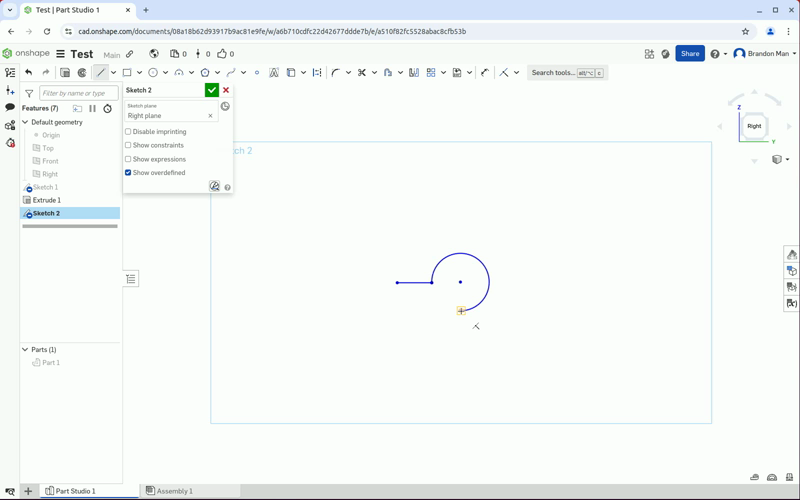
key_down(shift)
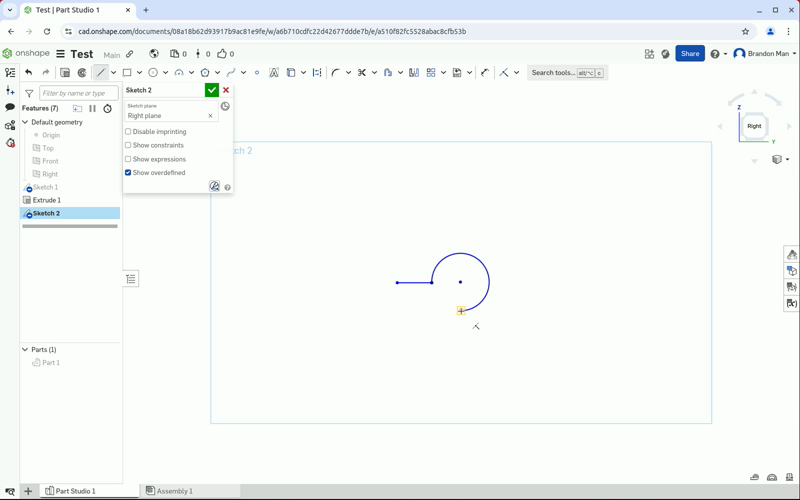
mouse_move(491, 310)
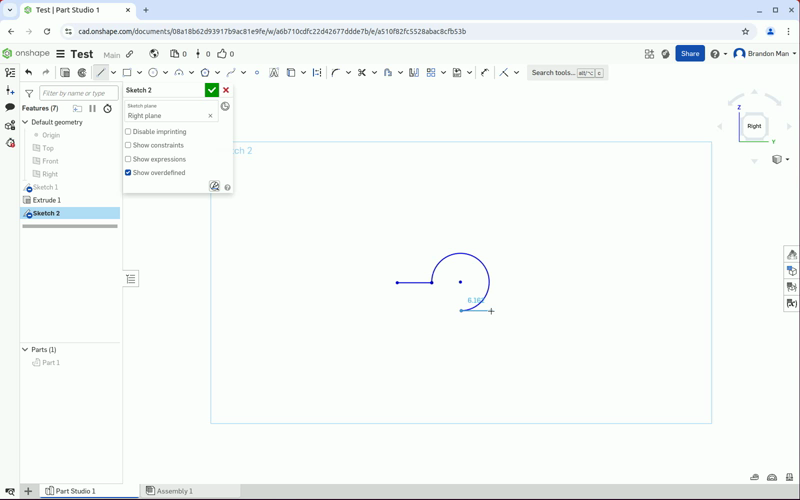
mouse_move(461, 366)
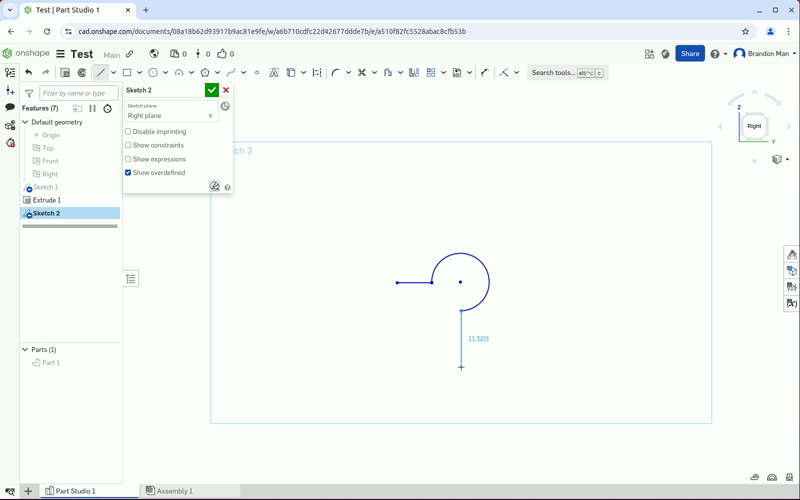
click(461, 366)
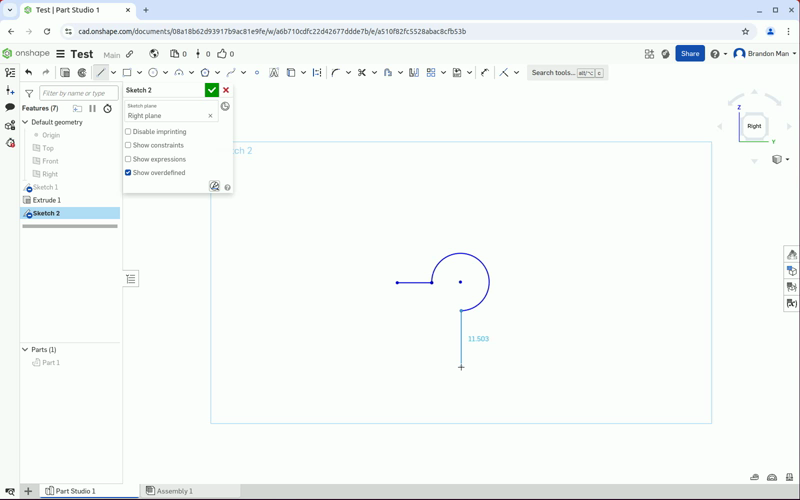
key_up(shift)
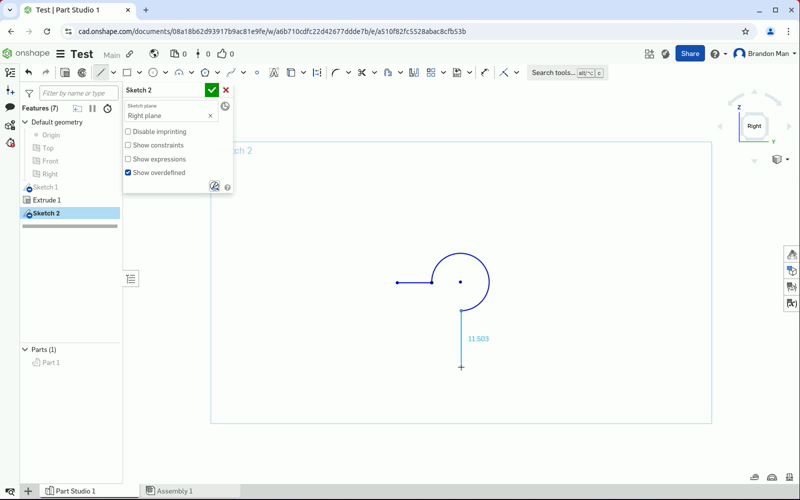
key(esc)
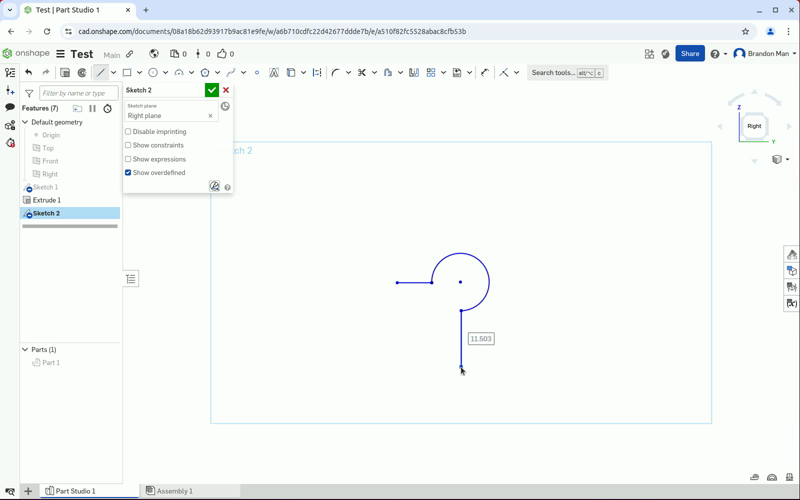
key(a)
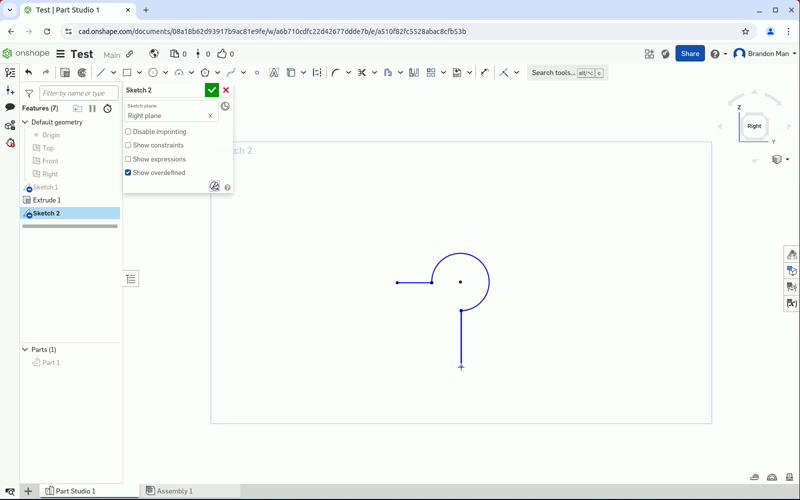
mouse_move(461, 366)
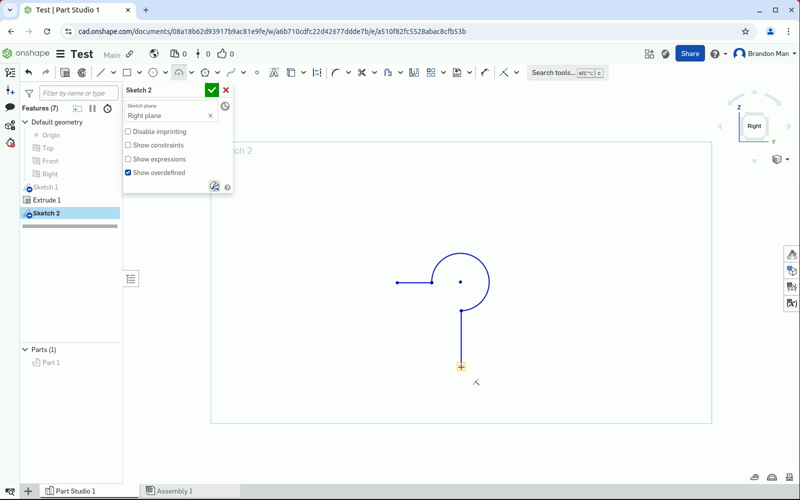
click(461, 366)
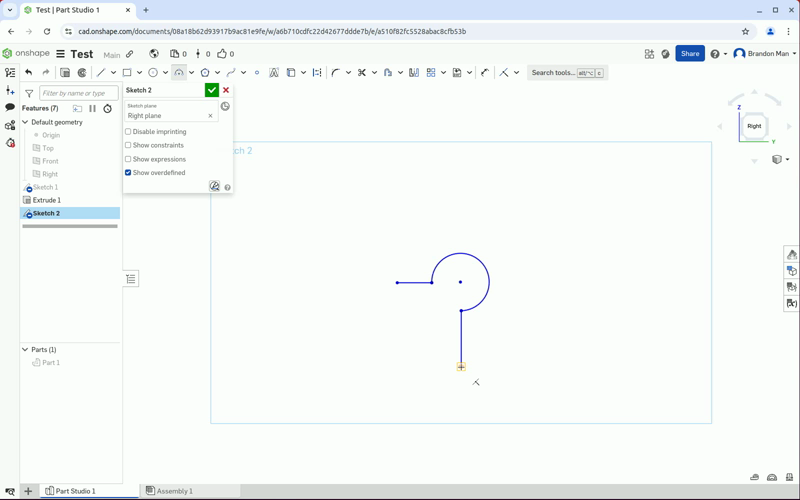
key_down(shift)
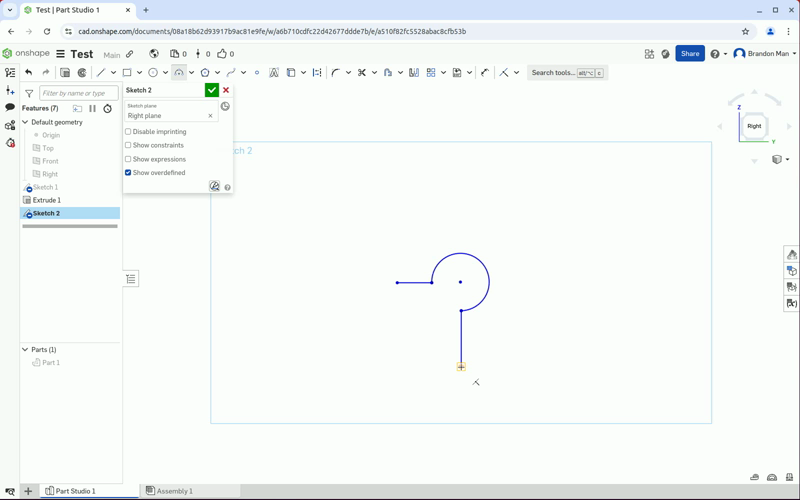
mouse_move(397, 227)
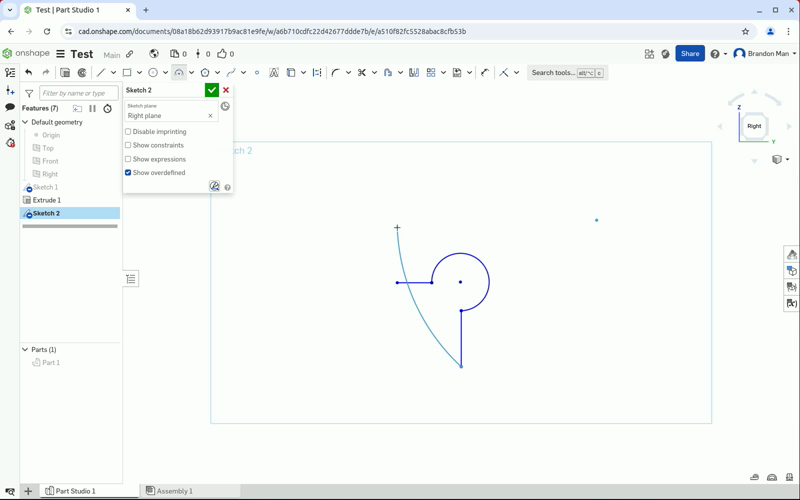
click(397, 227)
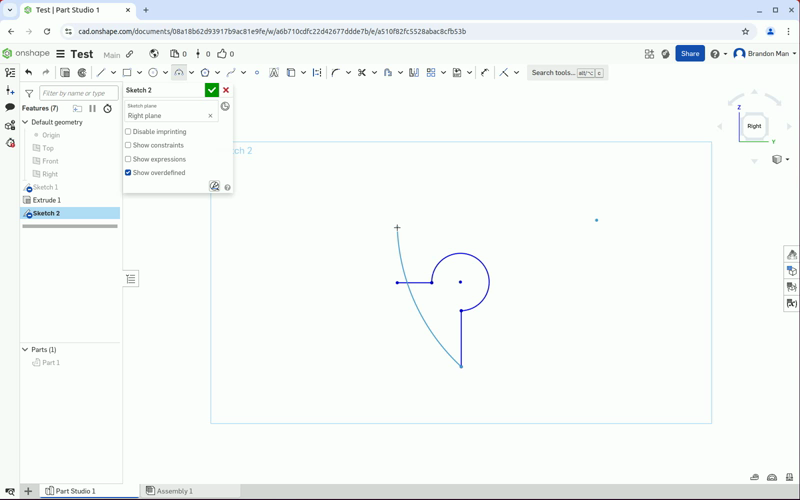
mouse_move(536, 248)
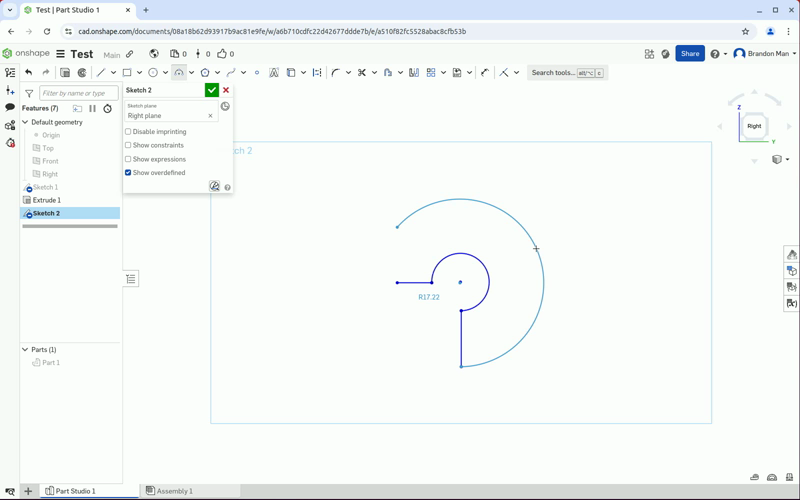
click(536, 248)
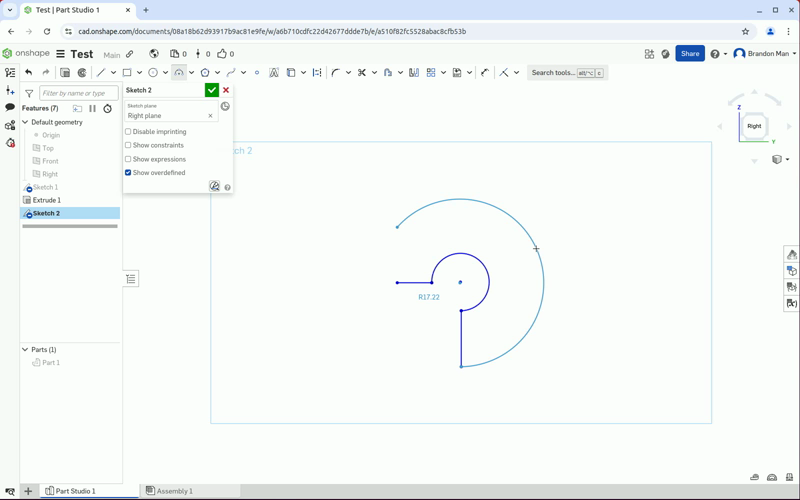
key_up(shift)
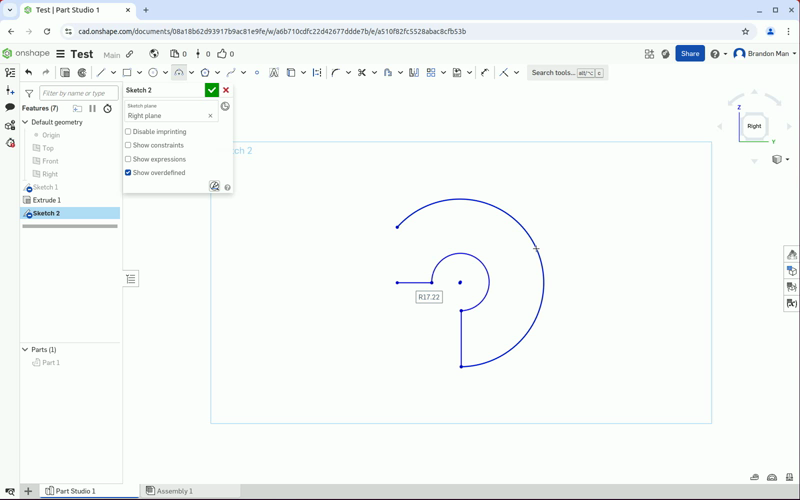
key(esc)
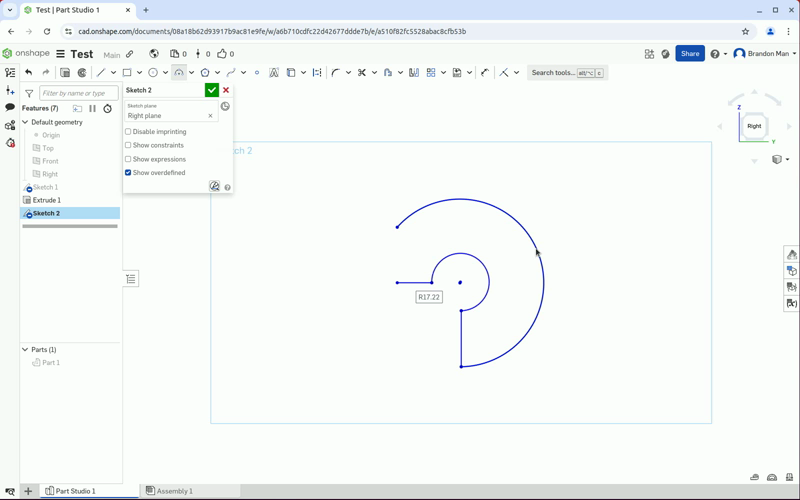
key(l)
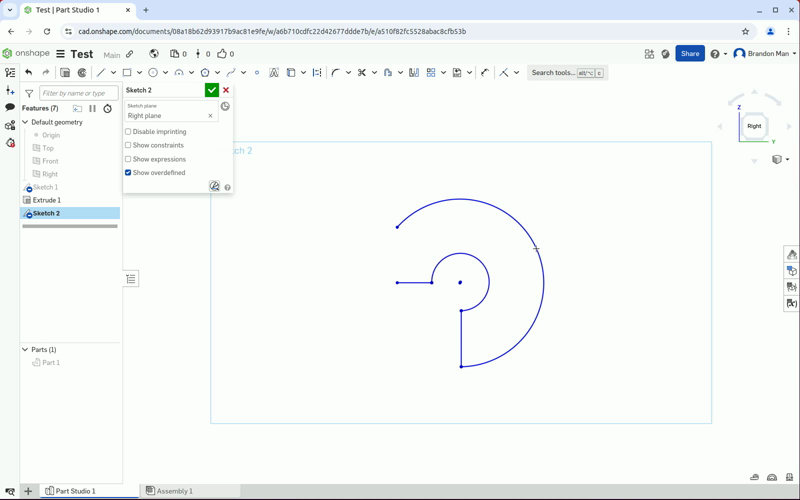
mouse_move(397, 227)
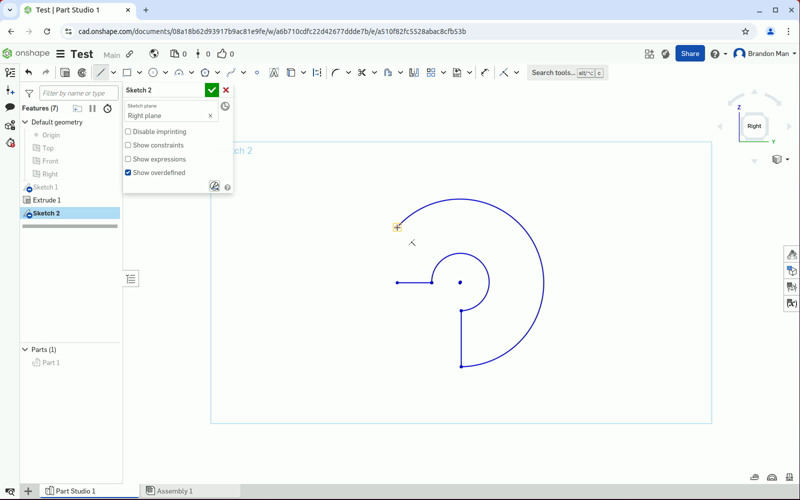
click(397, 227)
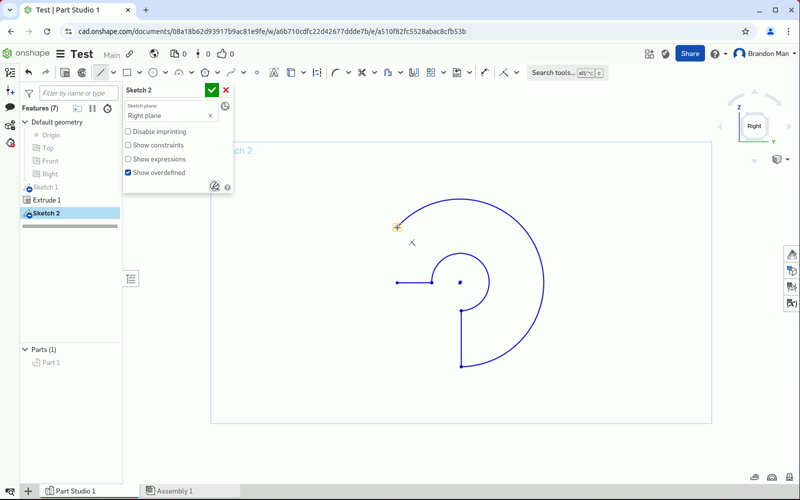
mouse_move(427, 227)
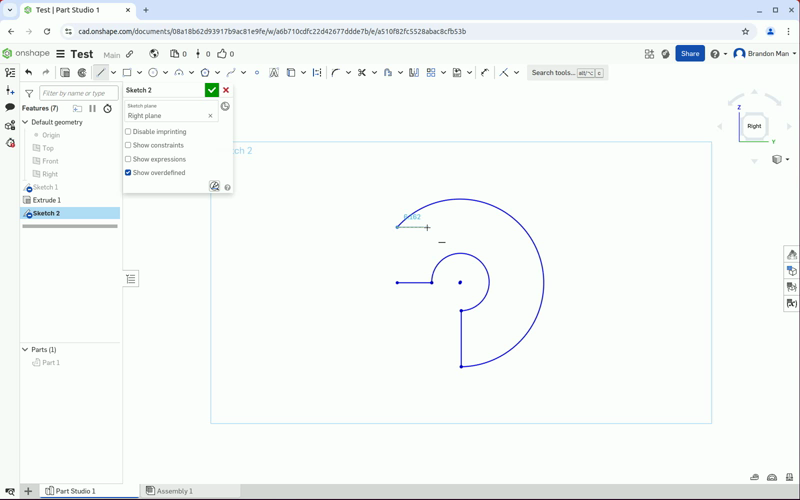
key_down(shift)
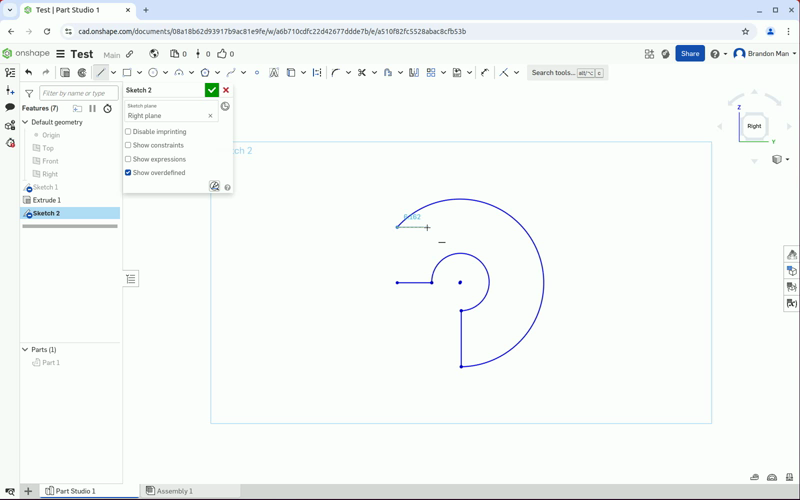
mouse_move(397, 282)
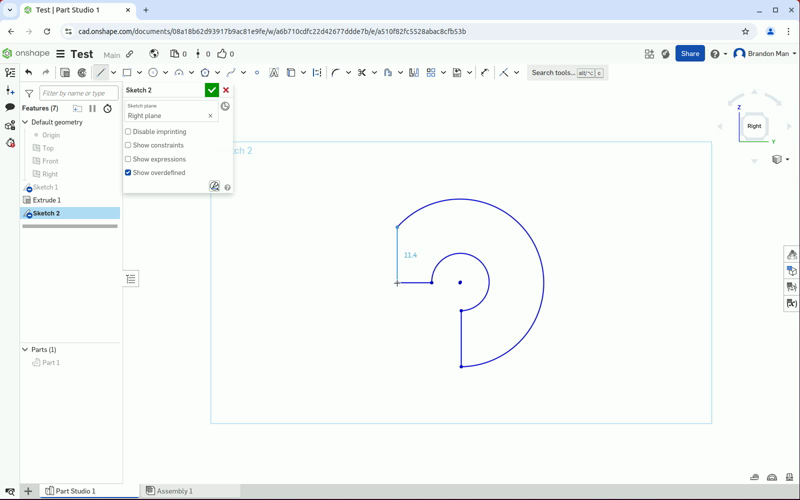
key_up(shift)
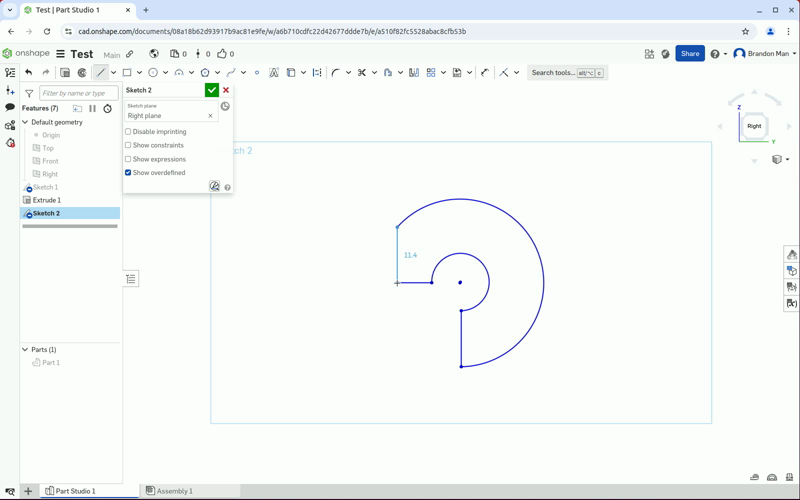
click(397, 282)
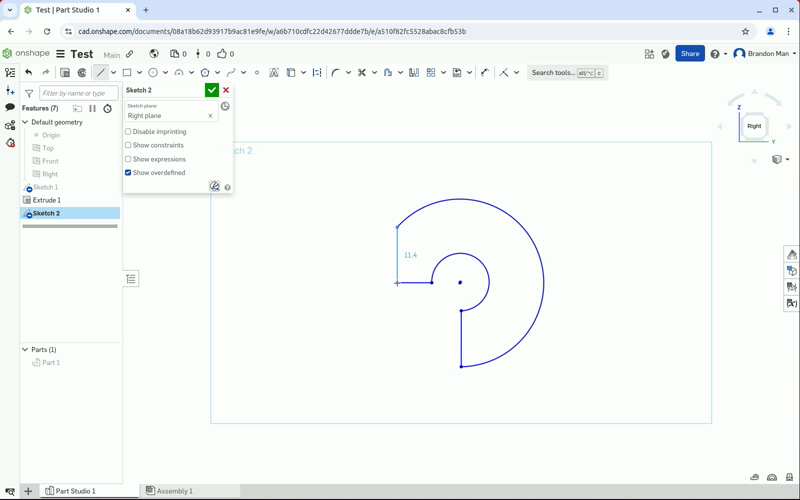
key(esc)
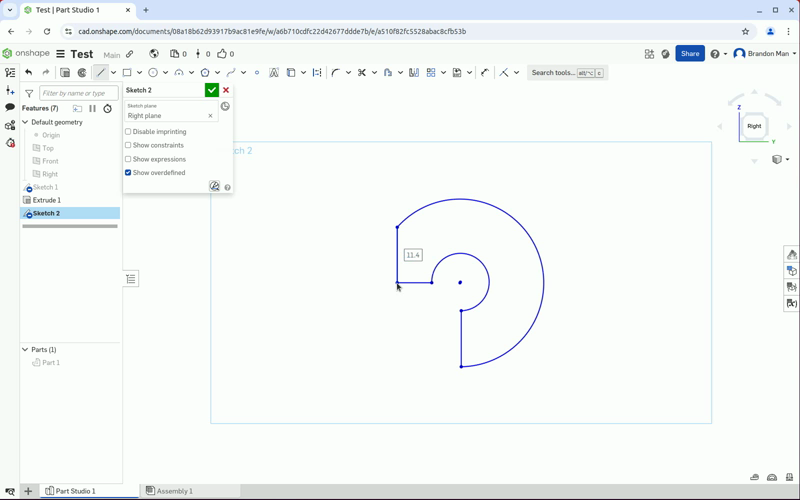
mouse_move(505, 248)
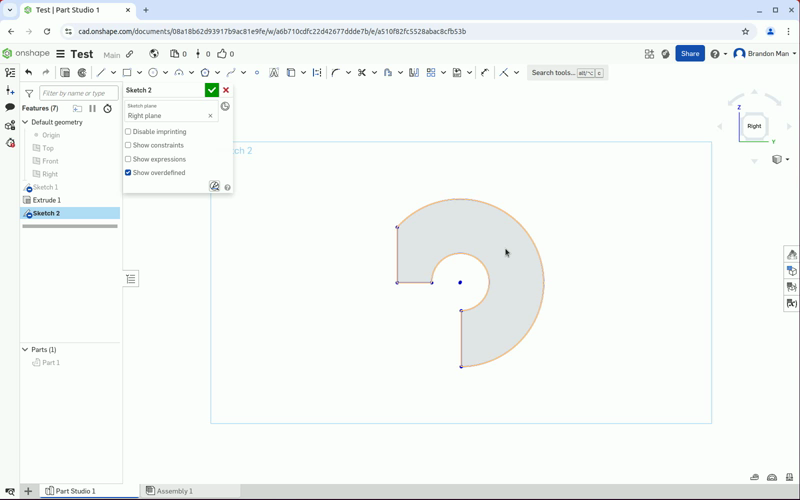
click(505, 248)
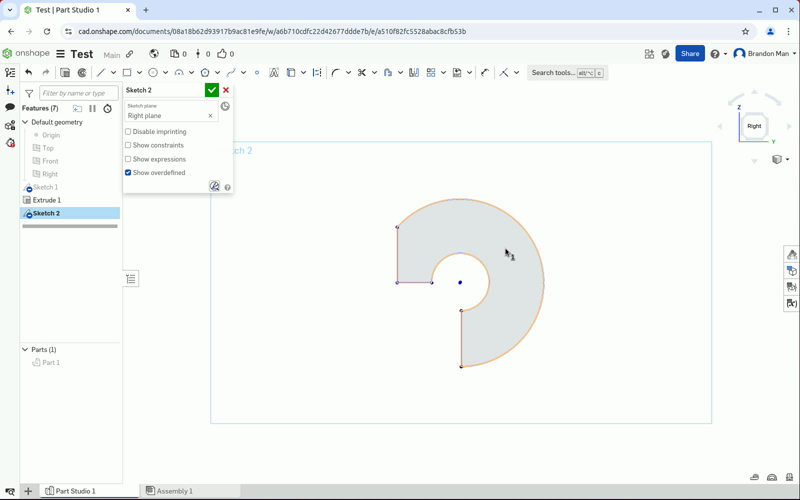
mouse_move(73, 352)
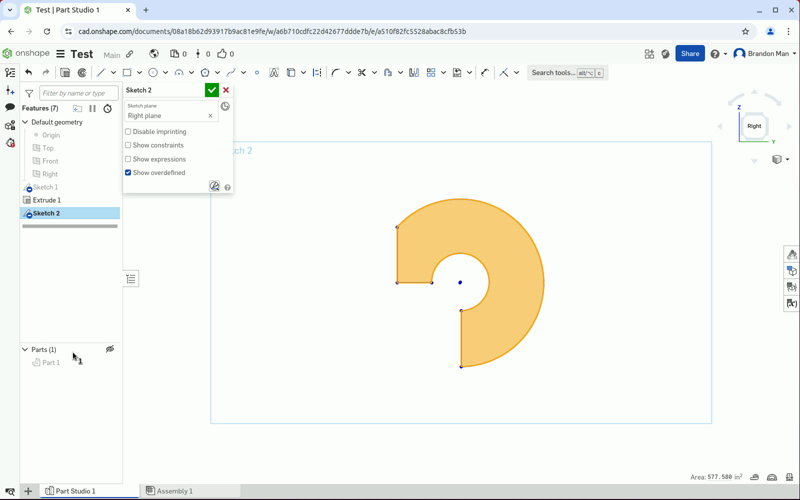
key(shift+y)
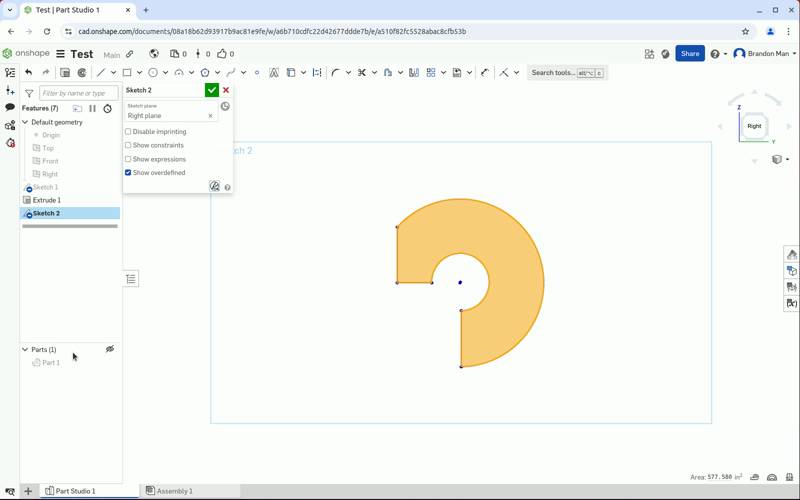
key(shift+e)
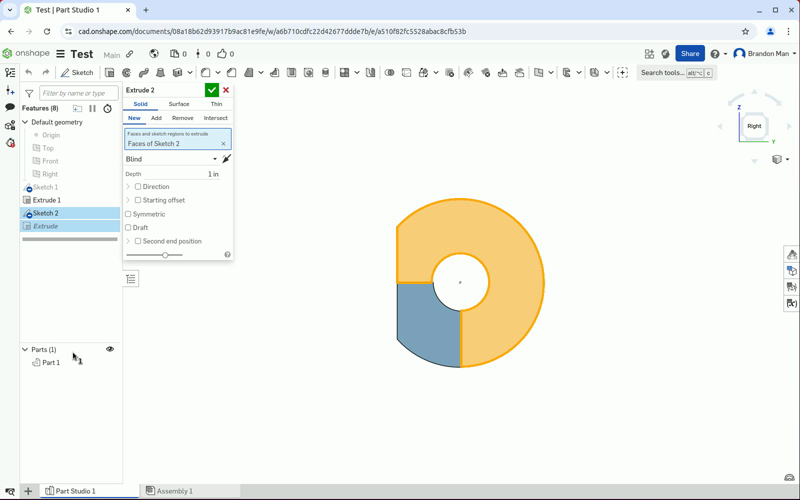
mouse_move(143, 106)
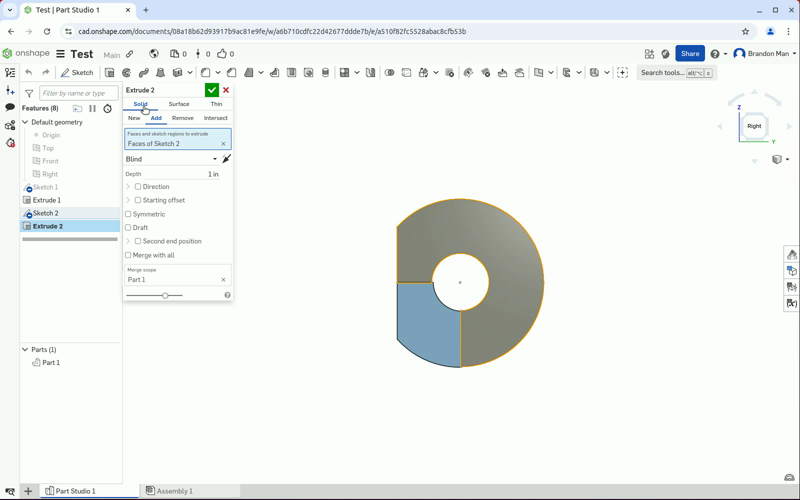
click(143, 106)
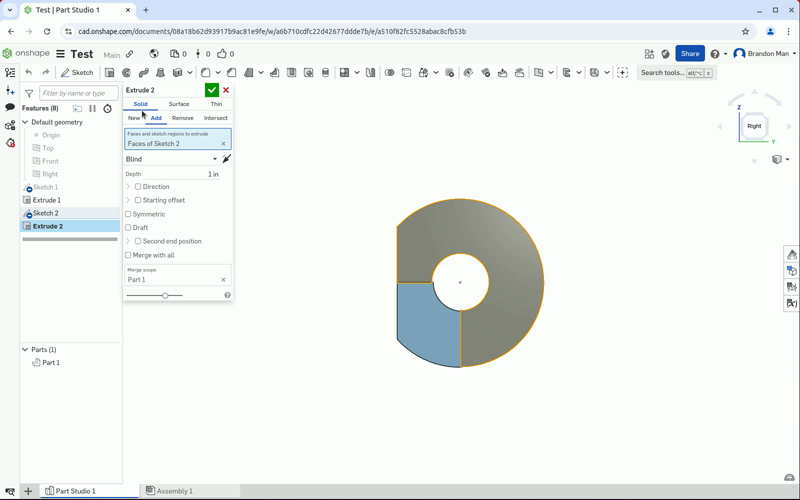
mouse_move(137, 120)
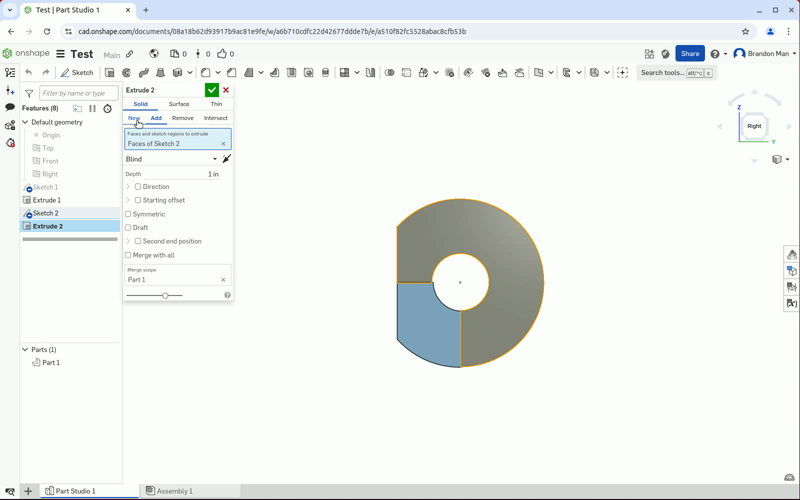
click(137, 120)
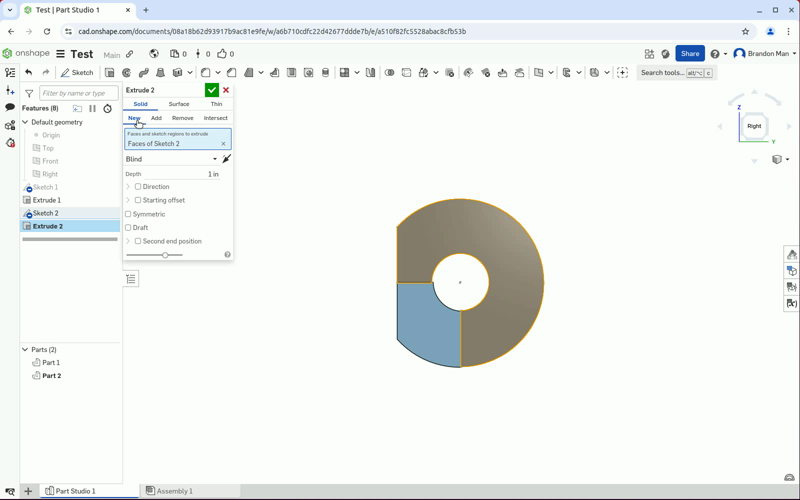
key(tab, 4)
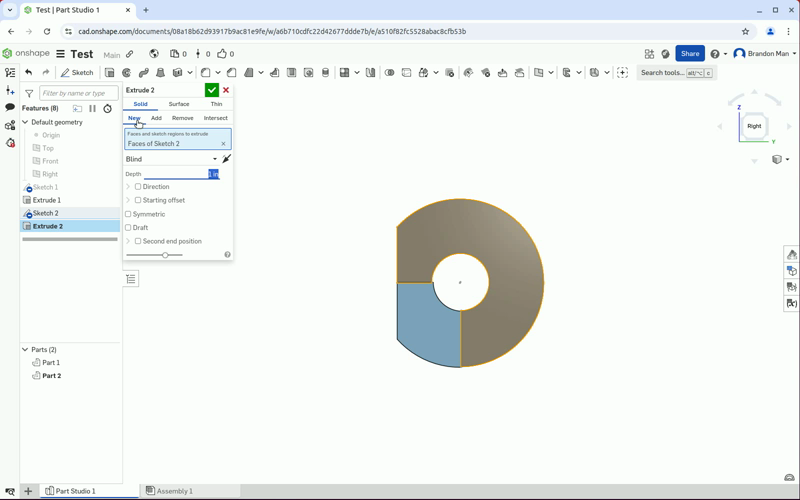
text(23.108)
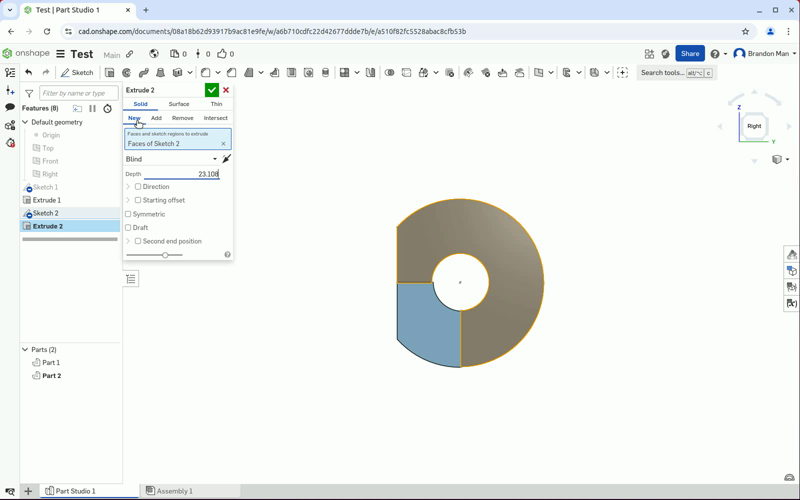
key(enter)
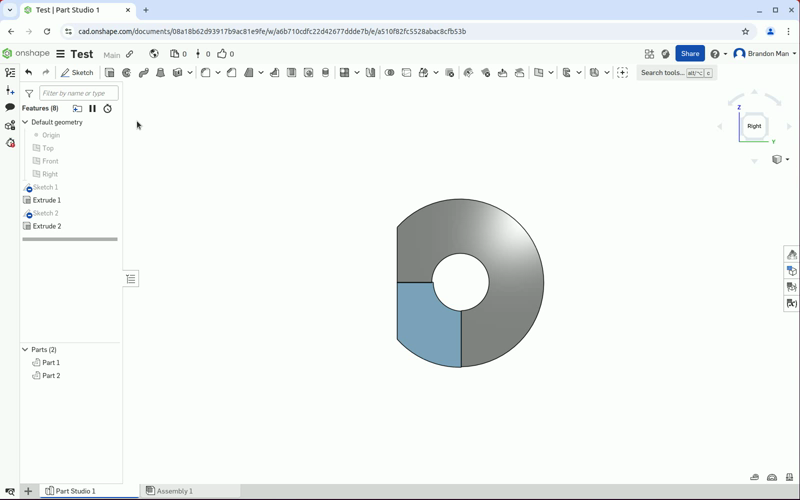
key(shift+h)
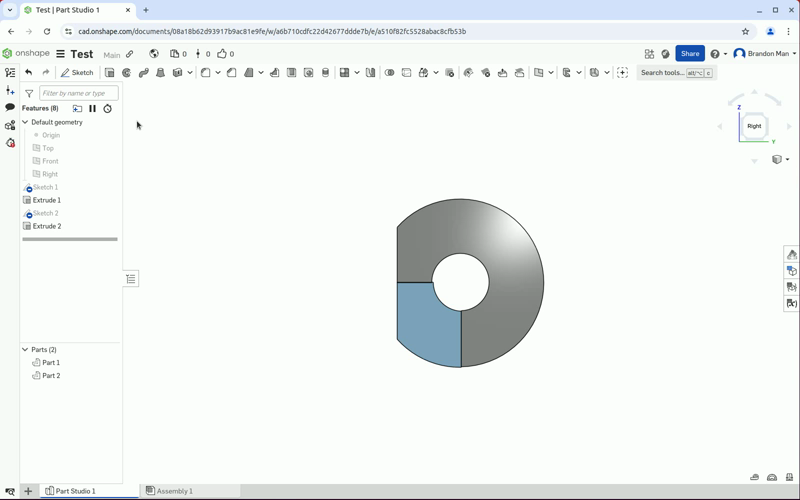
key(shift+h)
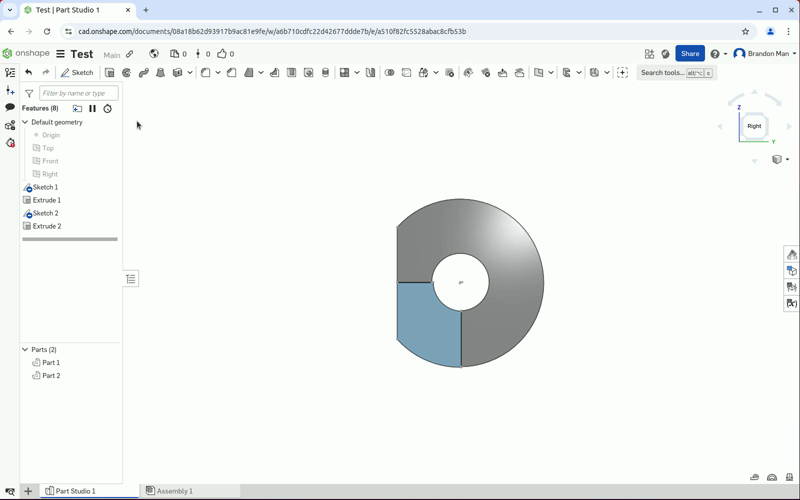
key(shift+7)
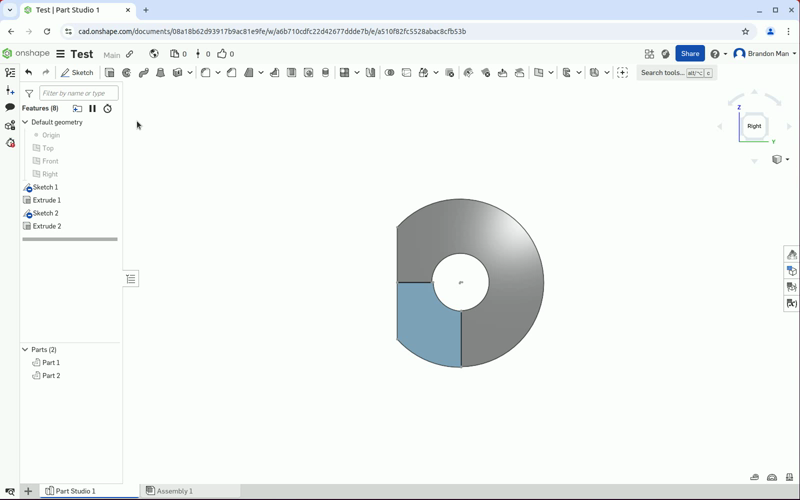
key(right, 2)
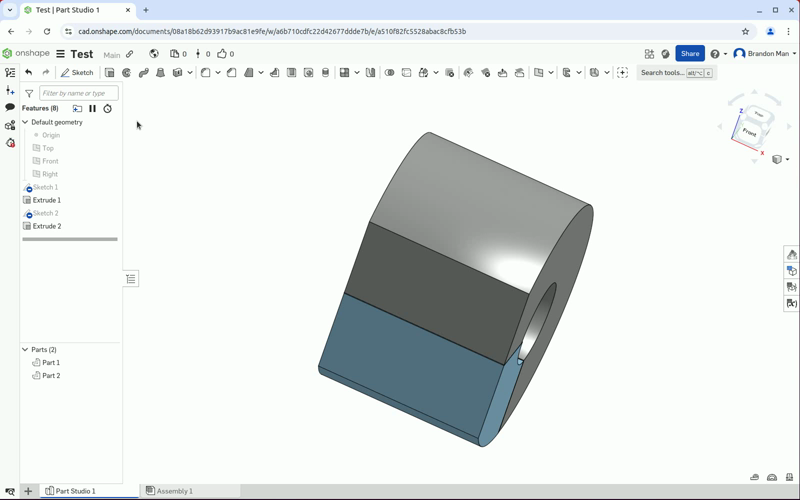
key(down, 2)
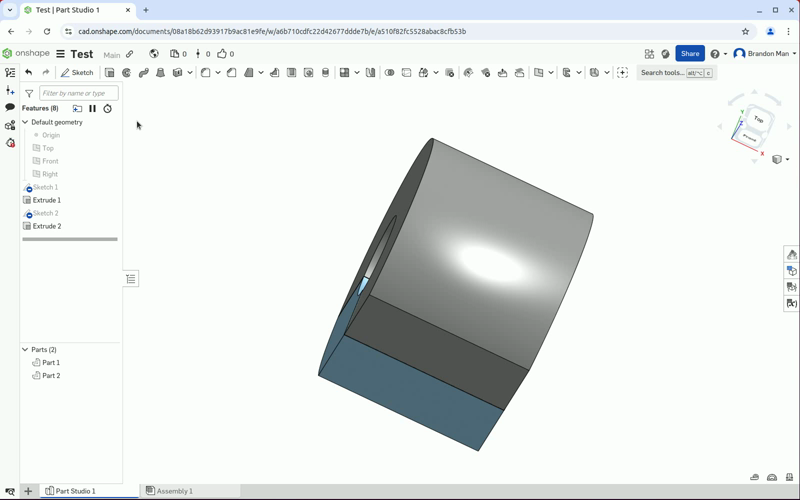
key(up, 2)
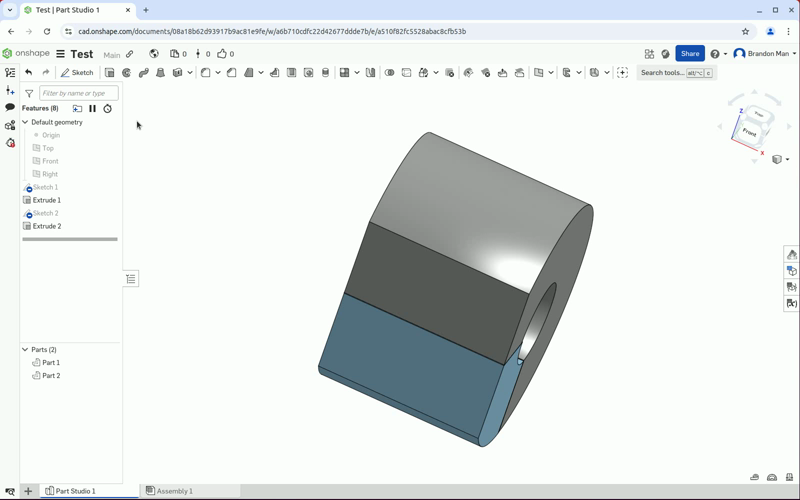
key(left, 2)
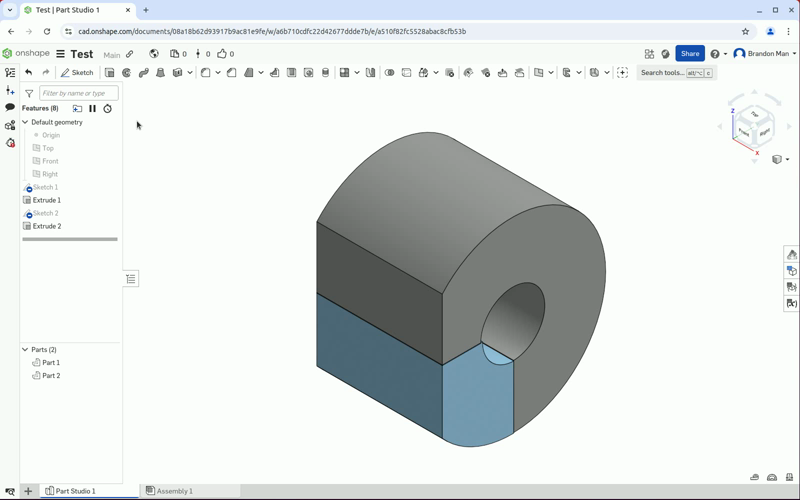
mouse_move(73, 189)
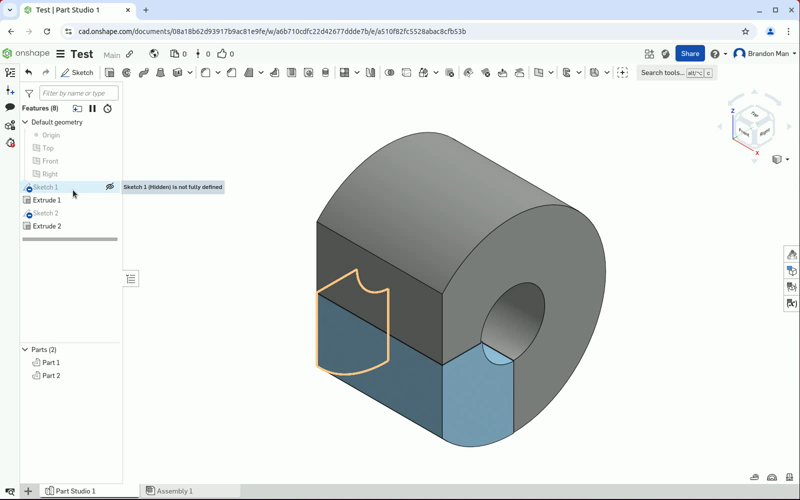
click(73, 189)